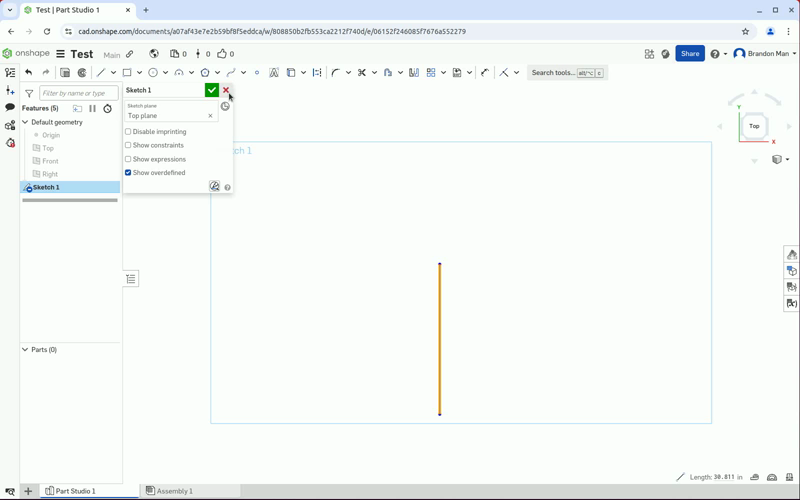
key(shift+h)
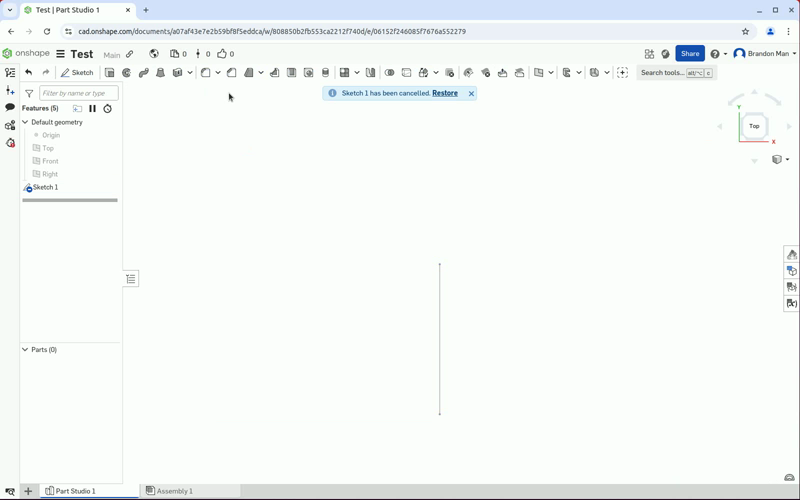
key(shift+s)
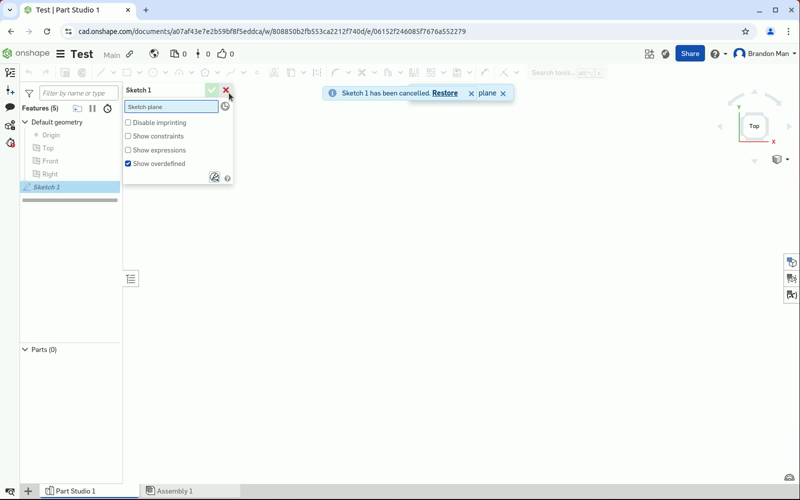
mouse_move(73, 150)
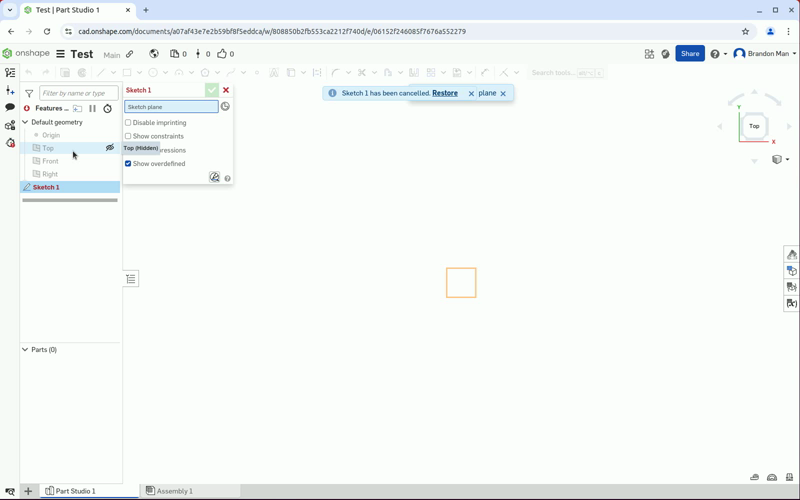
click(73, 150)
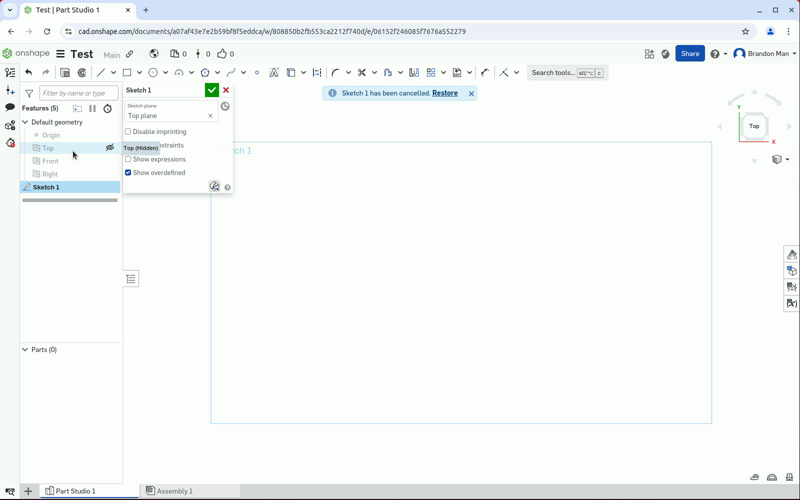
mouse_move(73, 352)
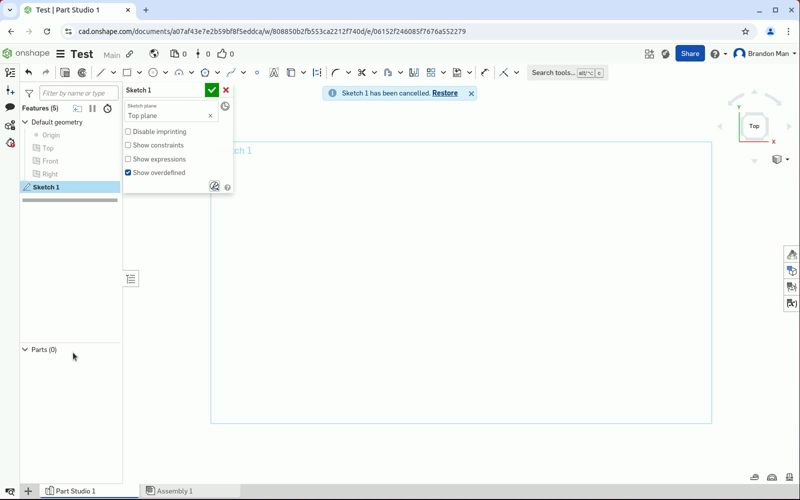
key(y)
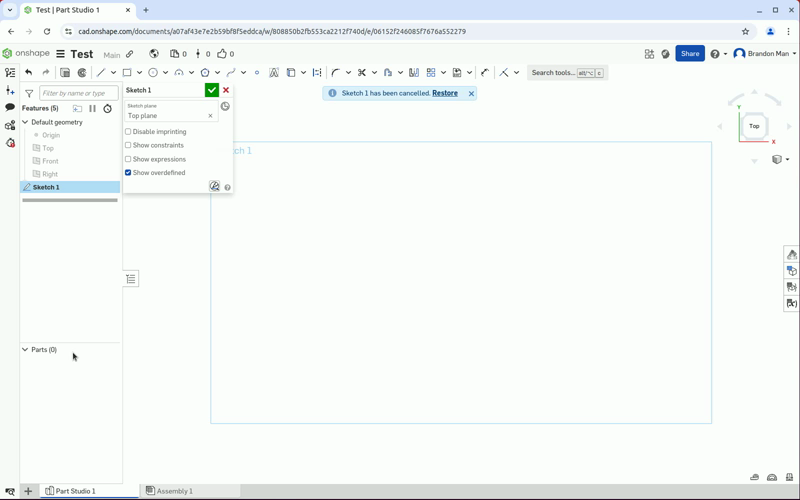
key(l)
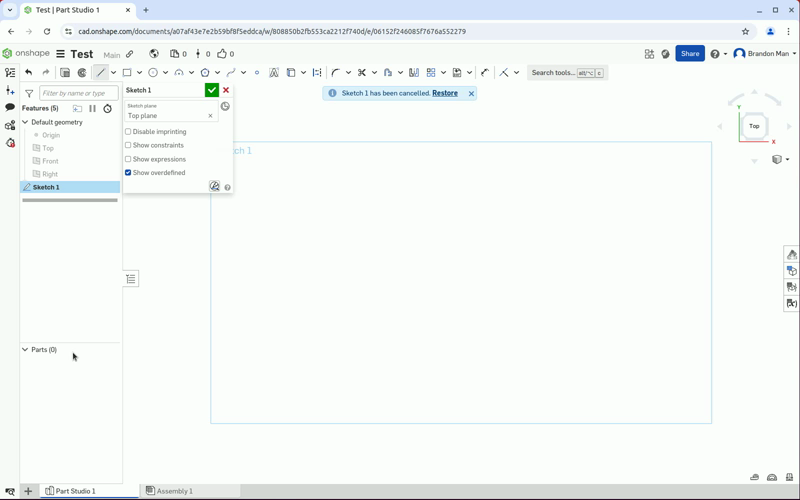
key_down(shift)
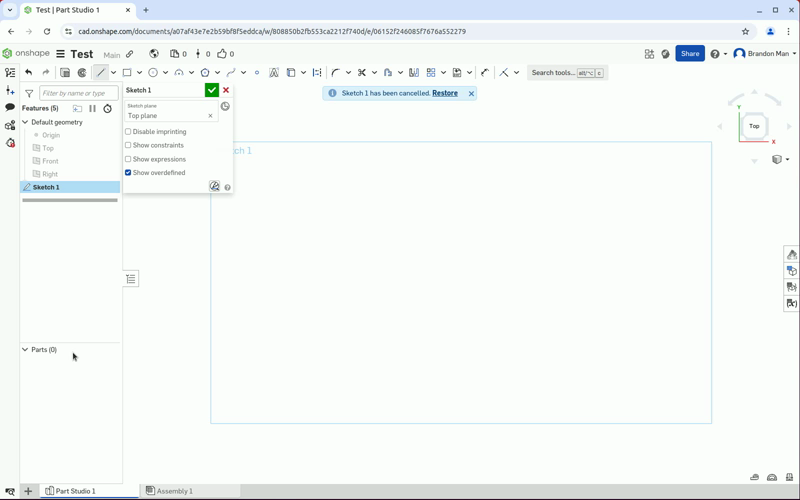
mouse_move(424, 261)
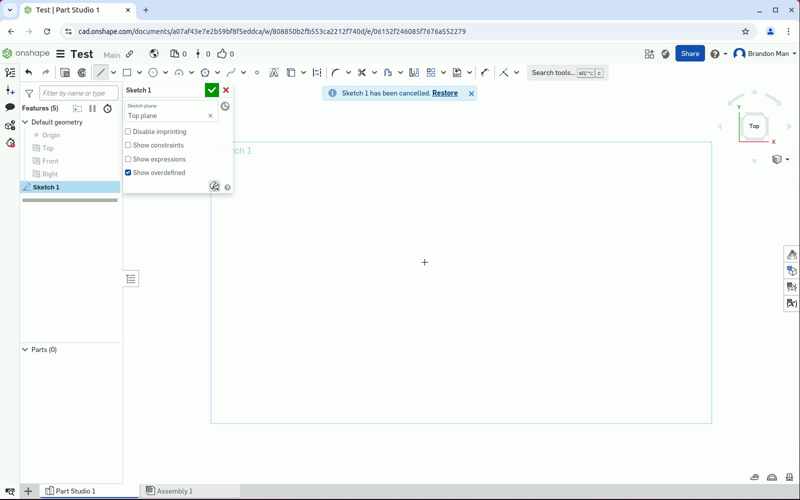
click(424, 261)
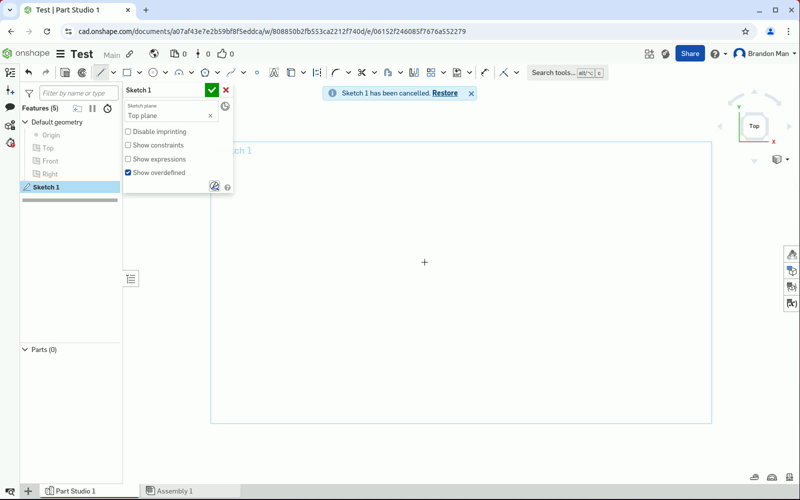
key_up(shift)
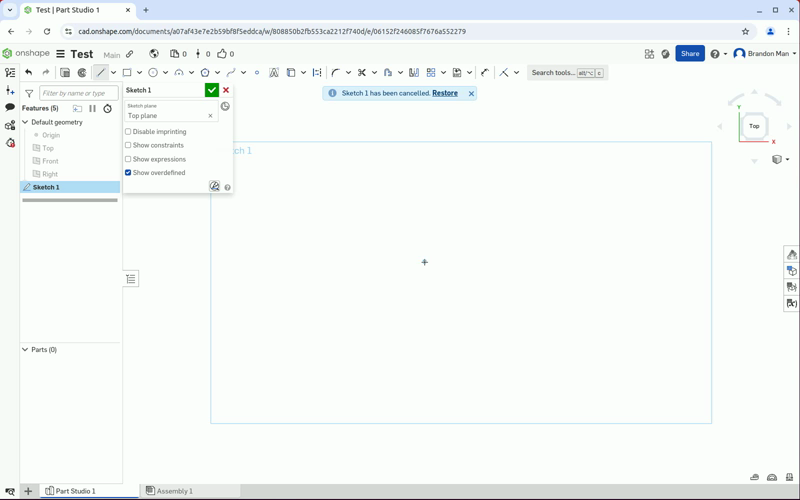
key_down(shift)
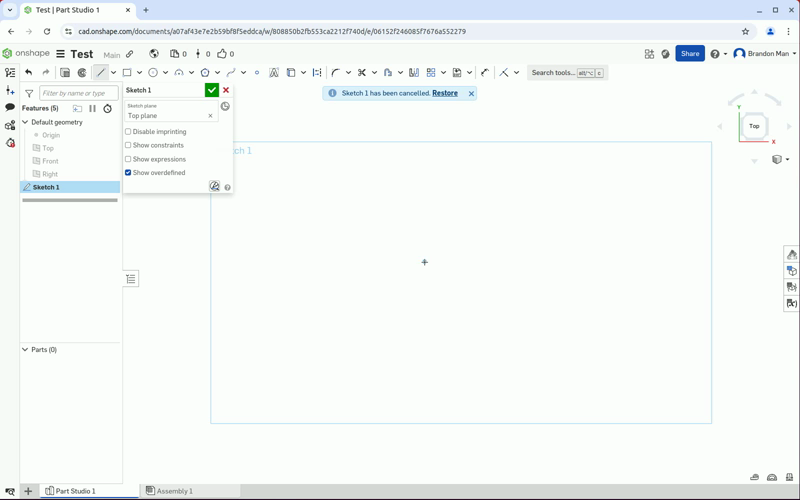
mouse_move(460, 323)
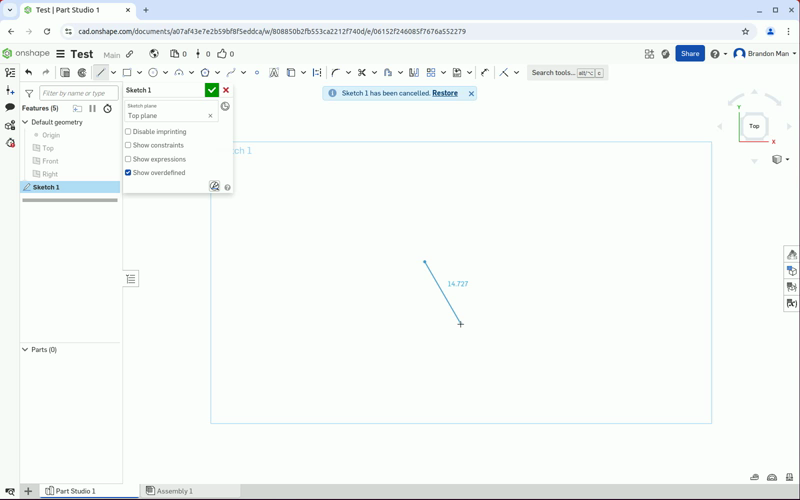
click(460, 323)
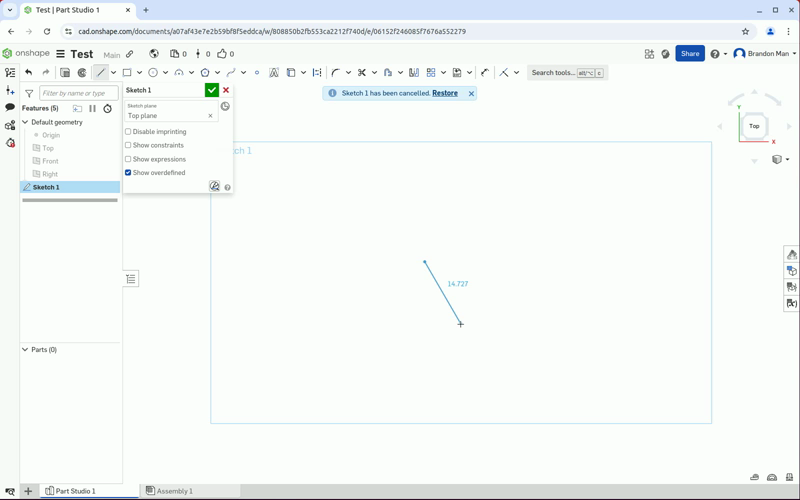
key_up(shift)
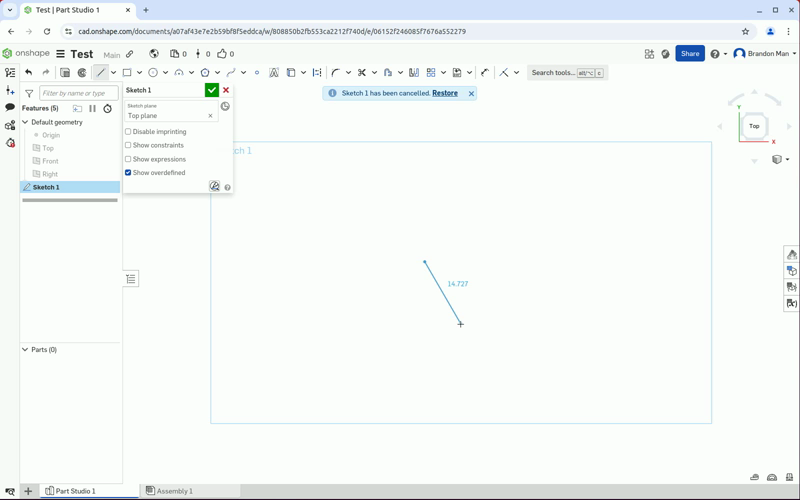
key_down(shift)
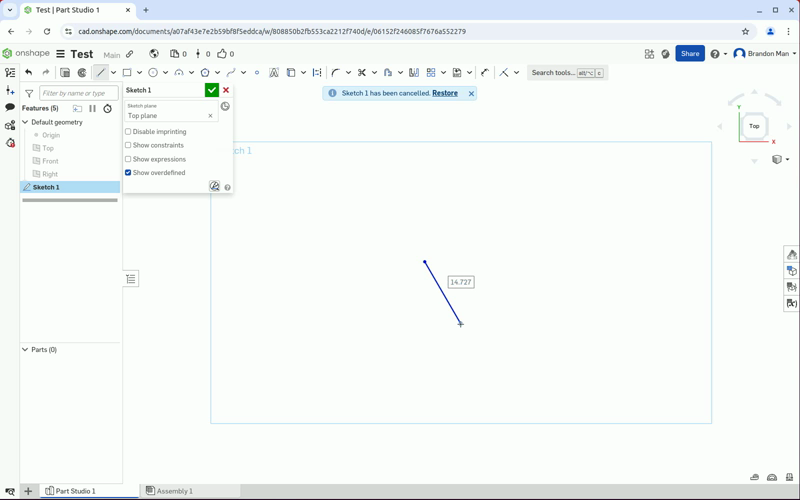
mouse_move(496, 261)
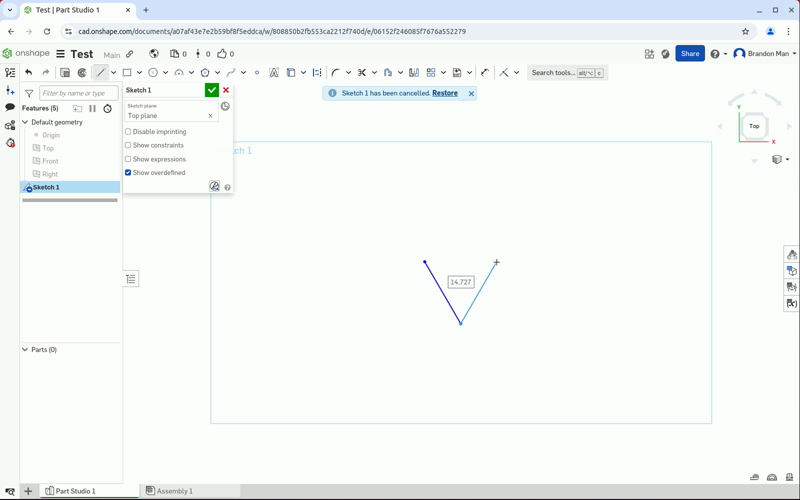
click(496, 261)
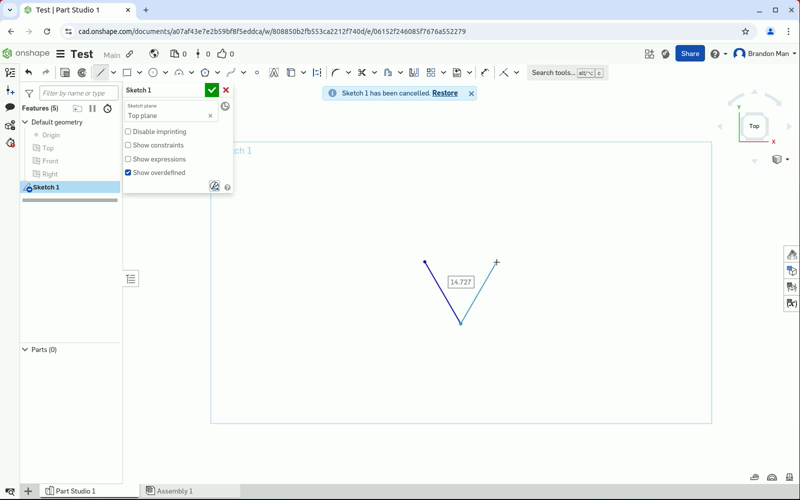
key_up(shift)
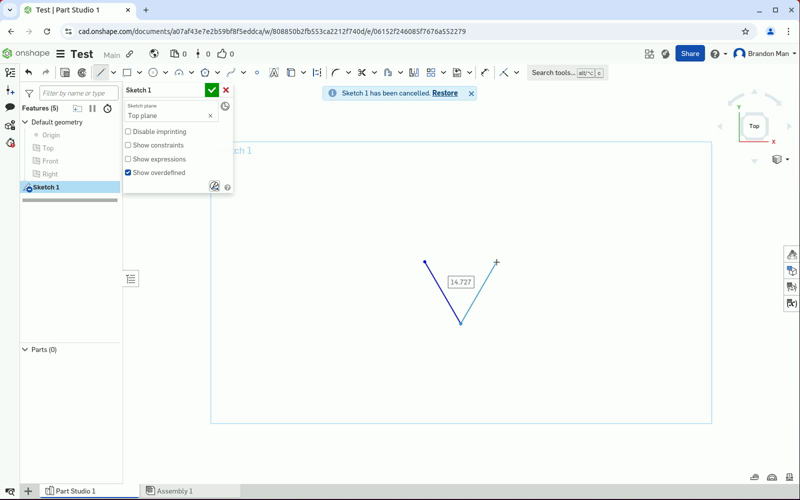
key_down(shift)
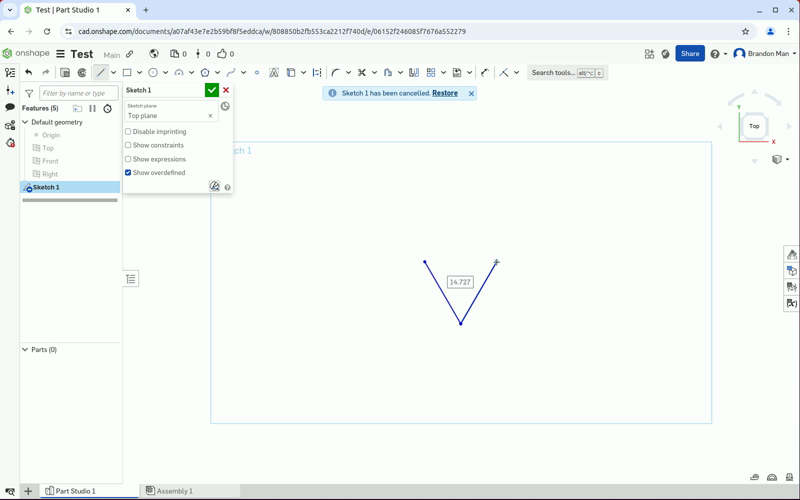
mouse_move(424, 261)
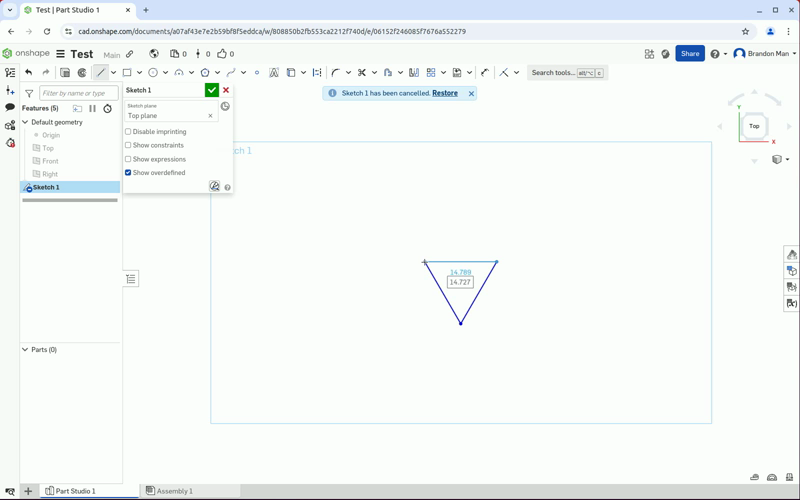
key_up(shift)
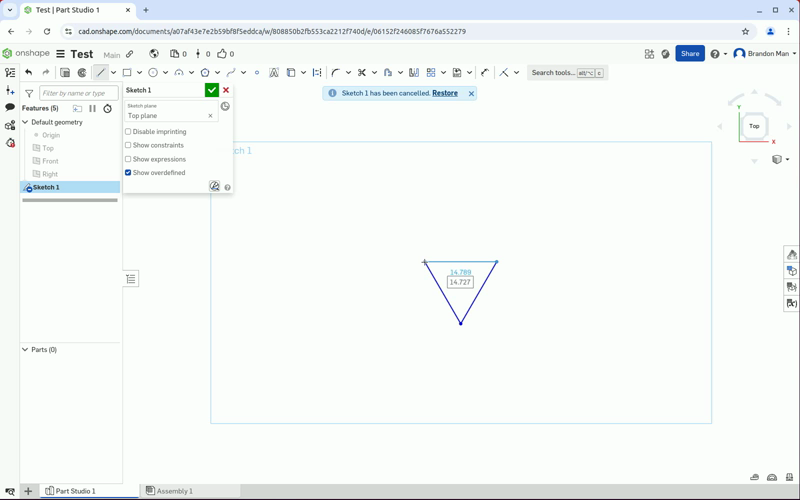
click(424, 261)
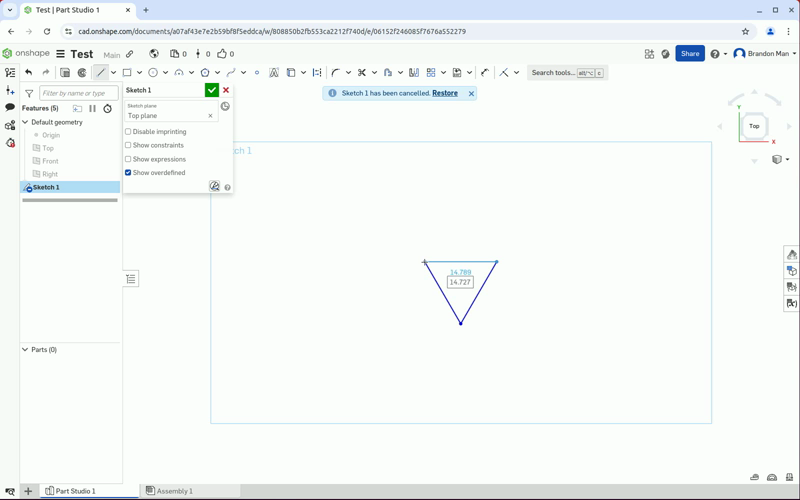
key(esc)
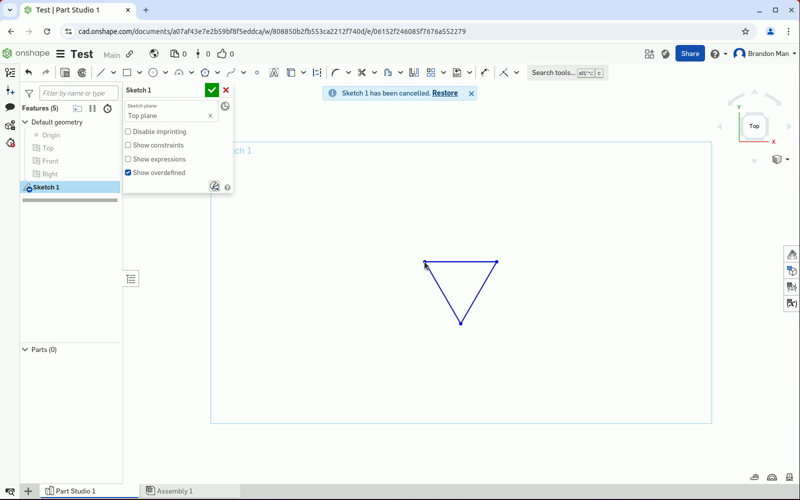
mouse_move(456, 281)
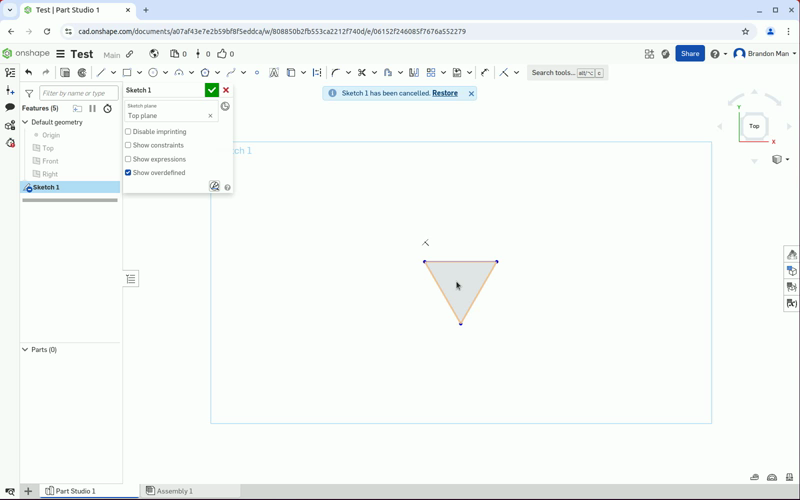
click(456, 281)
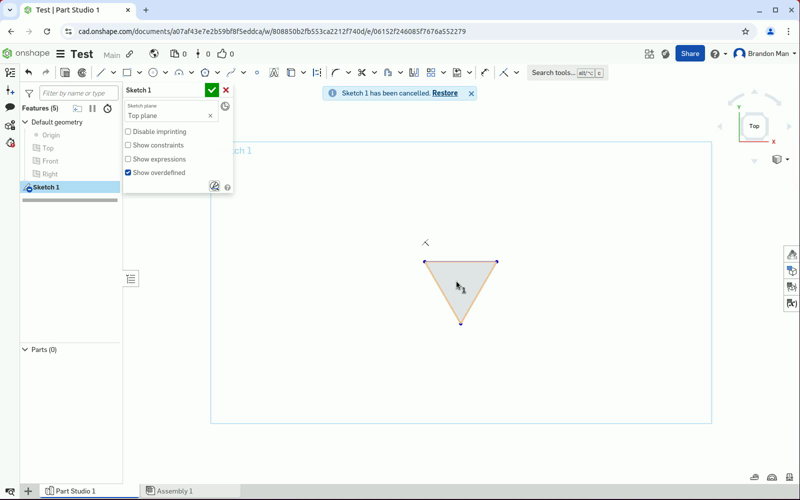
mouse_move(73, 352)
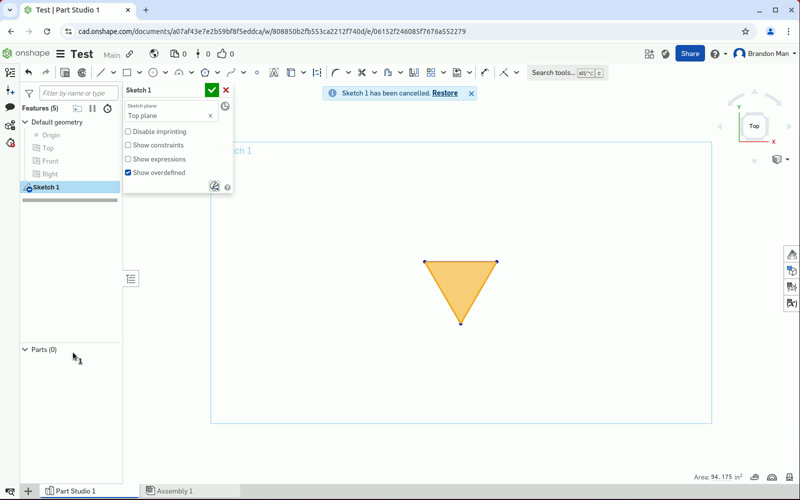
key(shift+y)
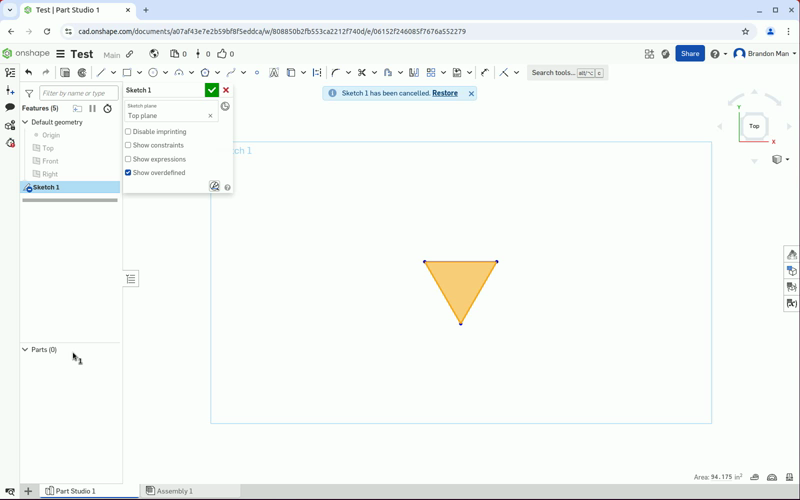
key(shift+e)
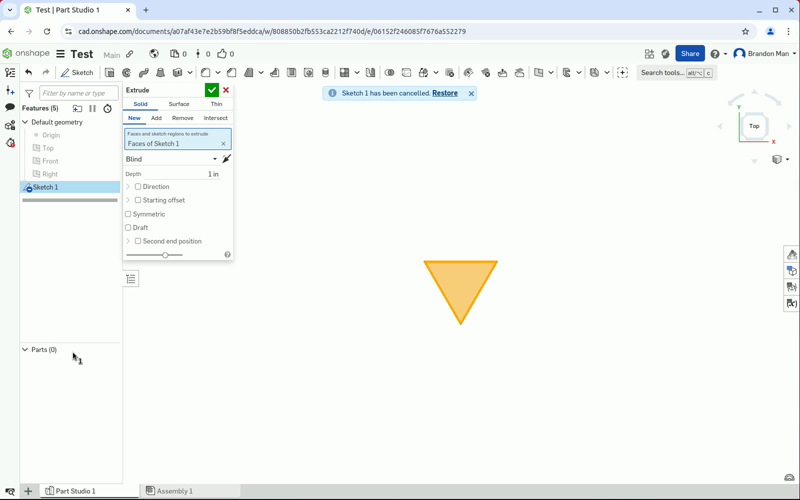
mouse_move(143, 106)
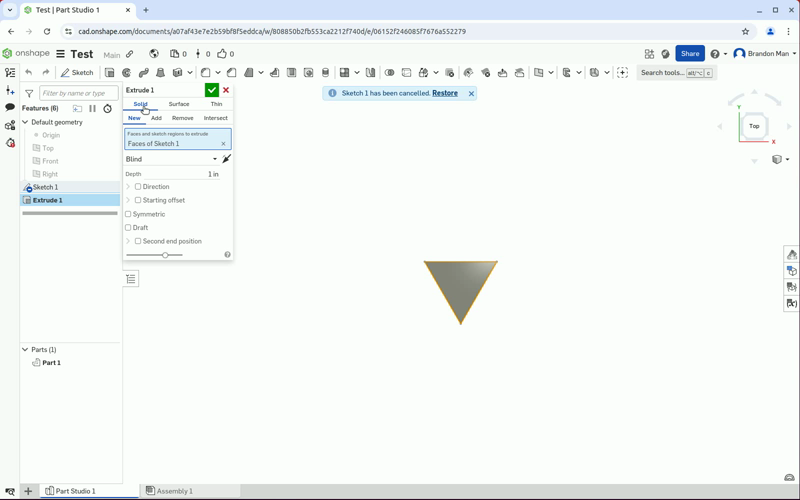
click(143, 106)
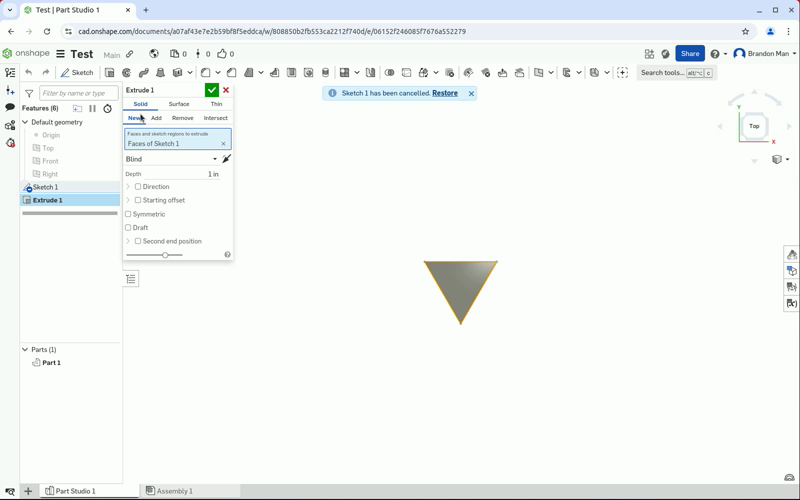
mouse_move(137, 120)
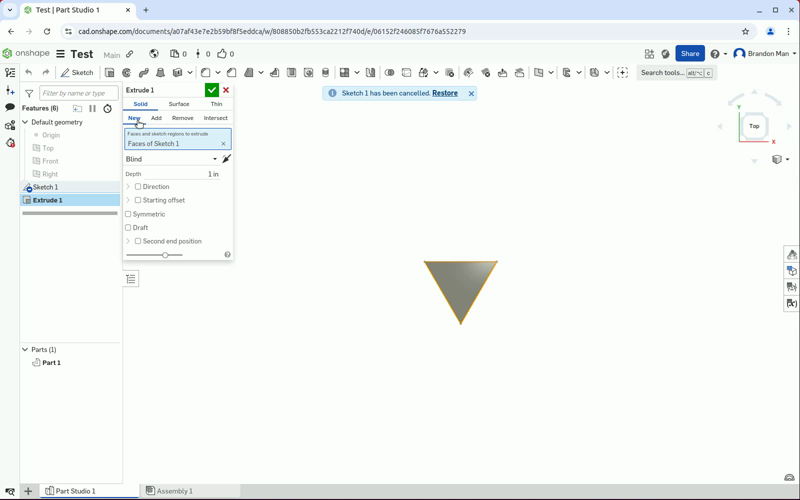
click(137, 120)
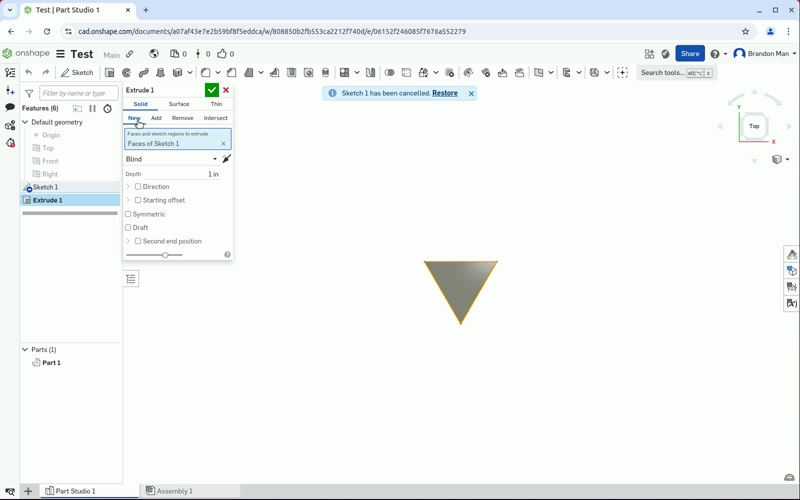
key(tab, 4)
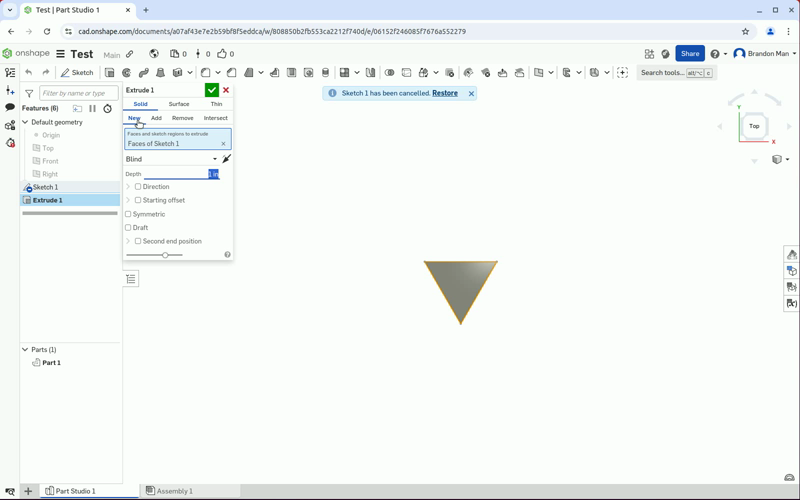
text(20.942)
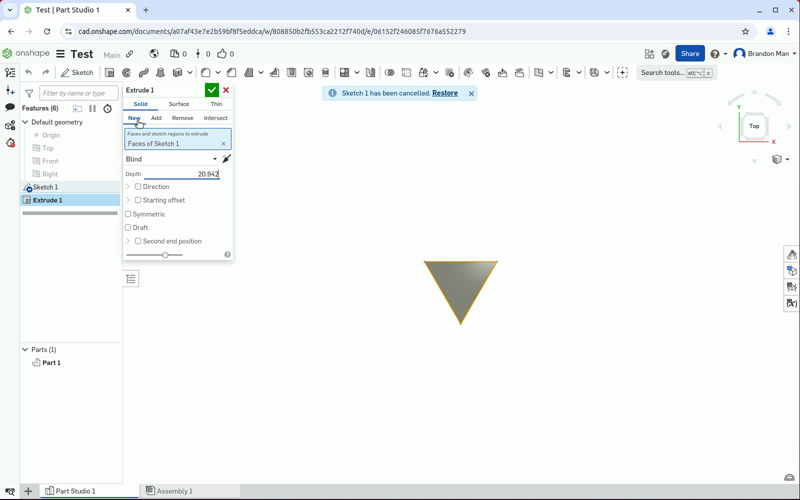
key(enter)
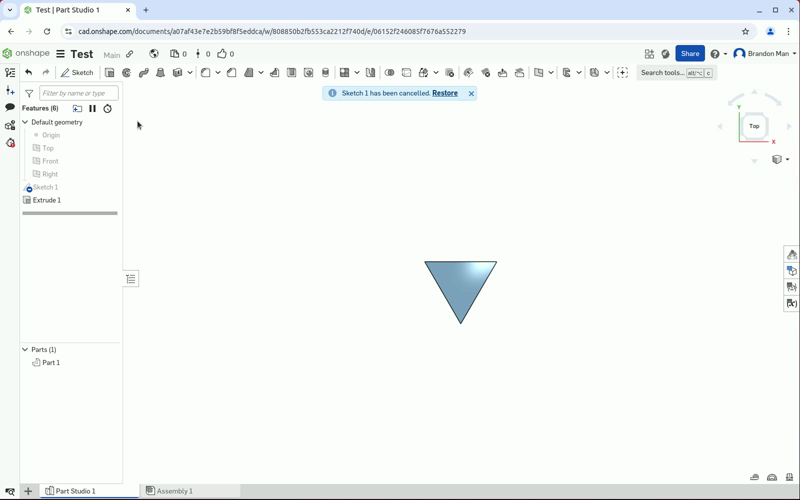
key(shift+h)
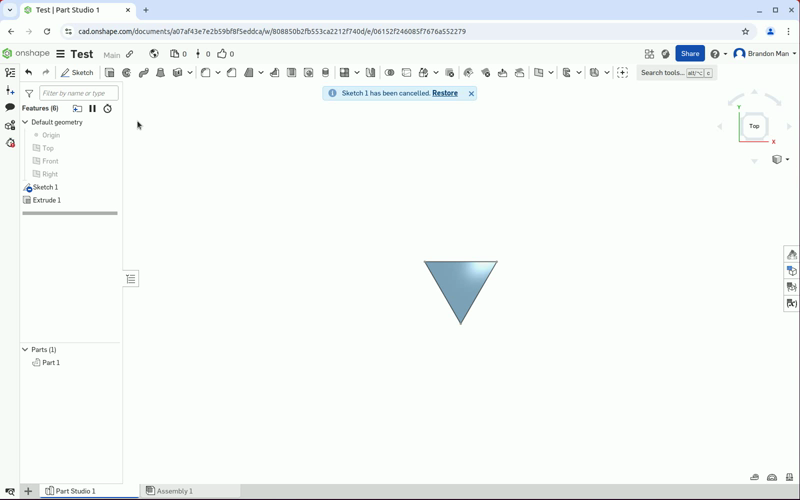
key(shift+h)
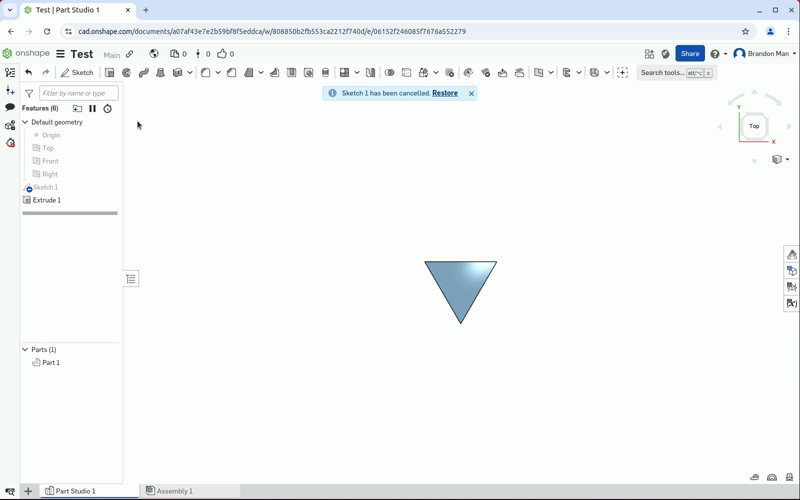
mouse_move(73, 189)
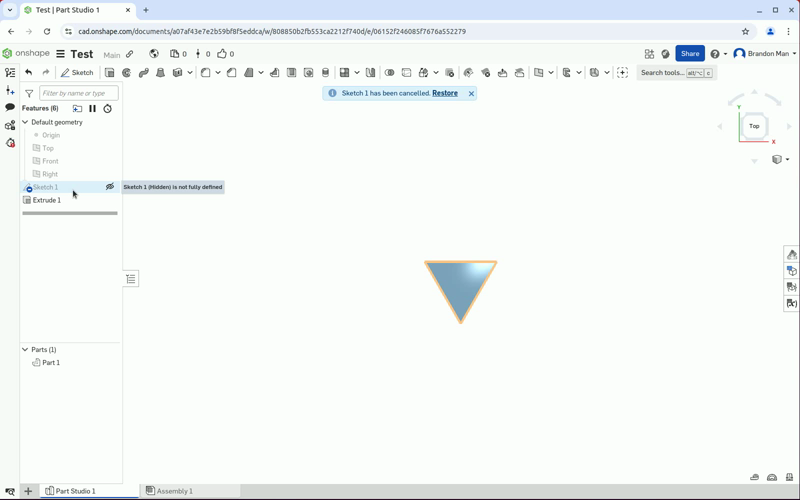
click(73, 189)
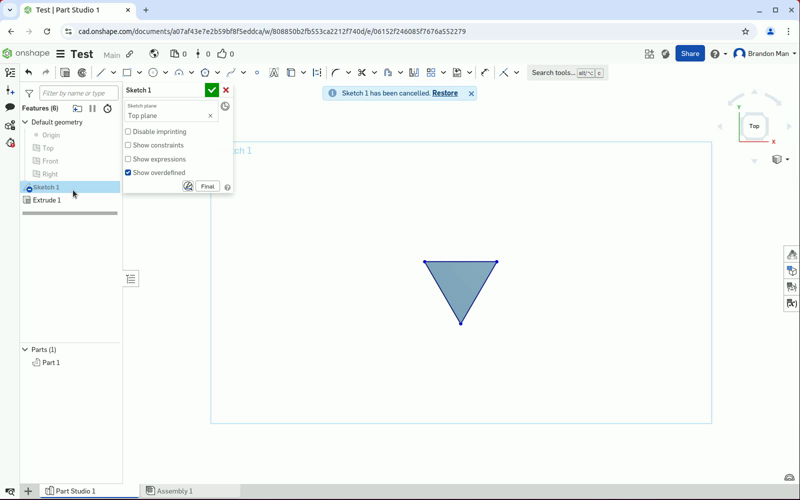
mouse_move(229, 92)
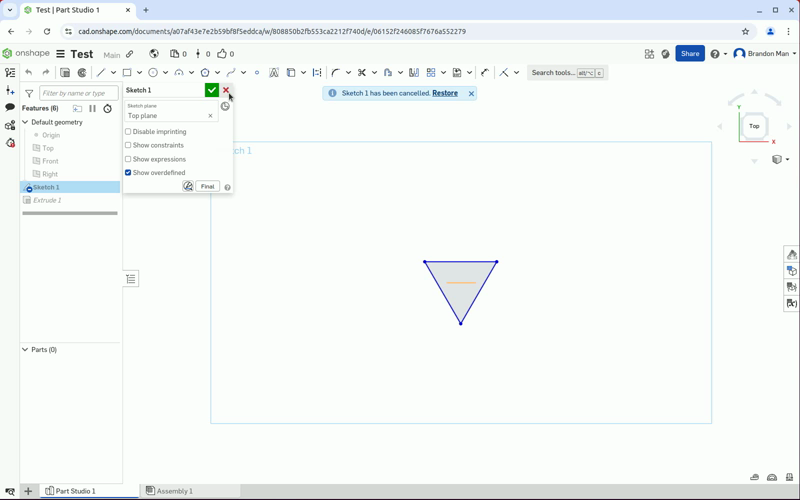
click(229, 92)
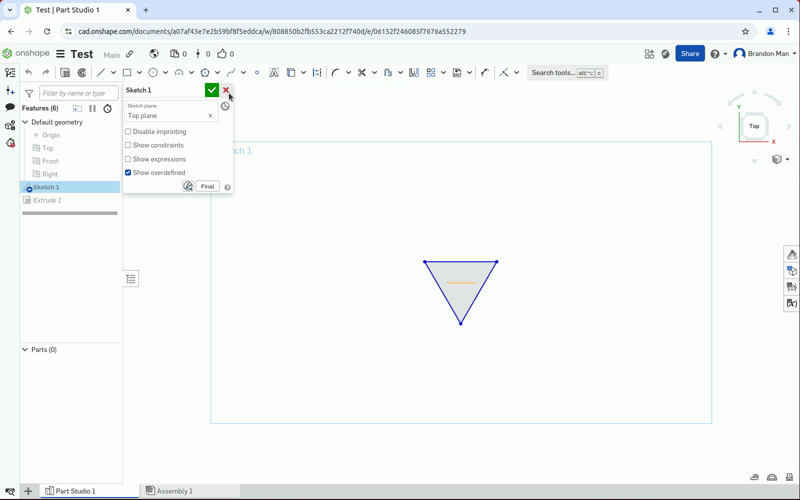
key(shift+s)
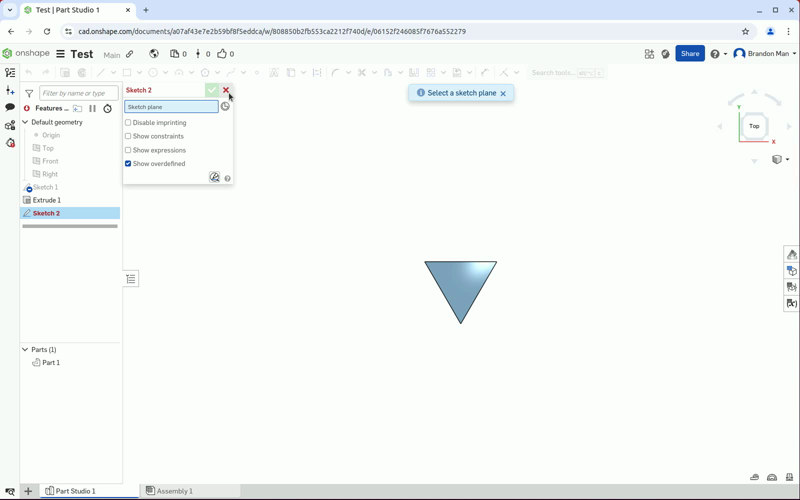
mouse_move(73, 150)
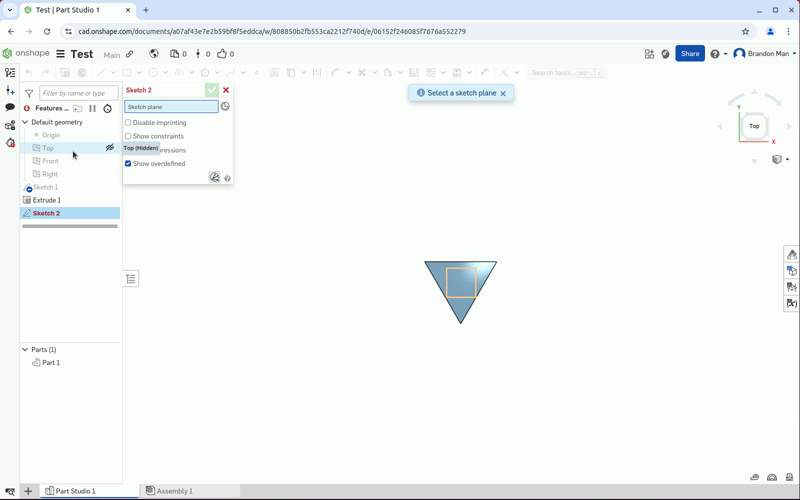
click(73, 150)
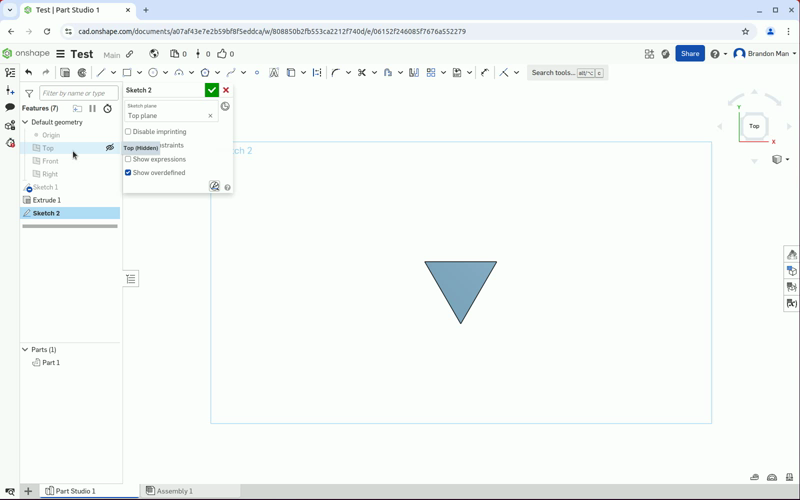
mouse_move(73, 352)
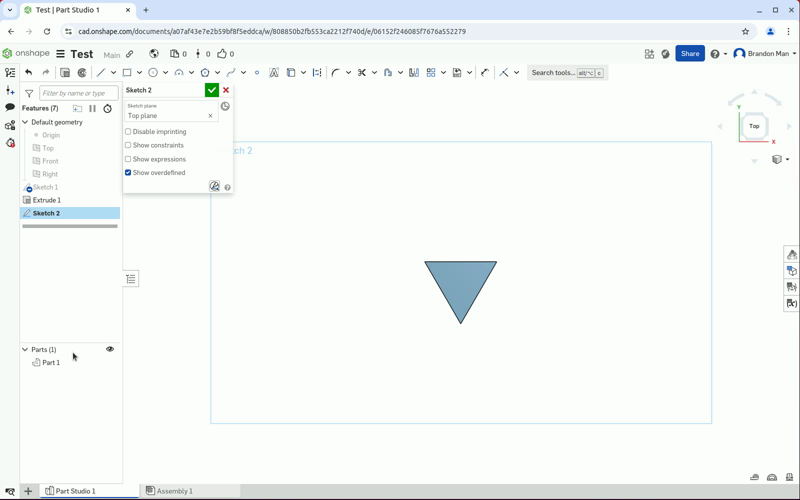
key(y)
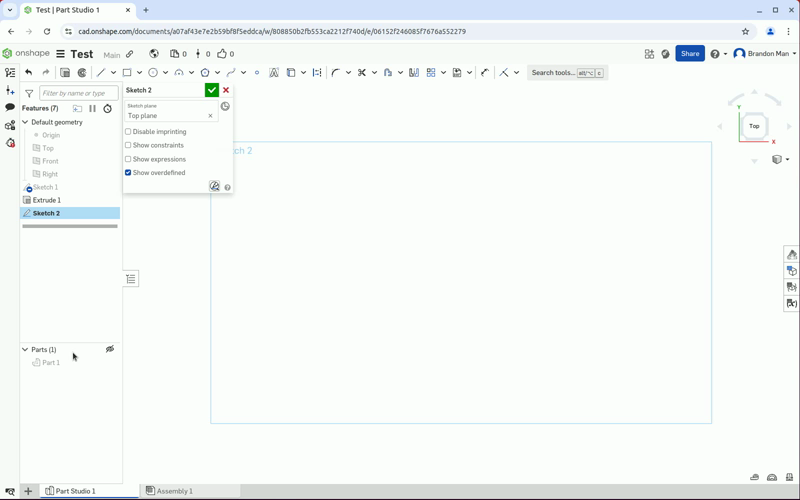
key(l)
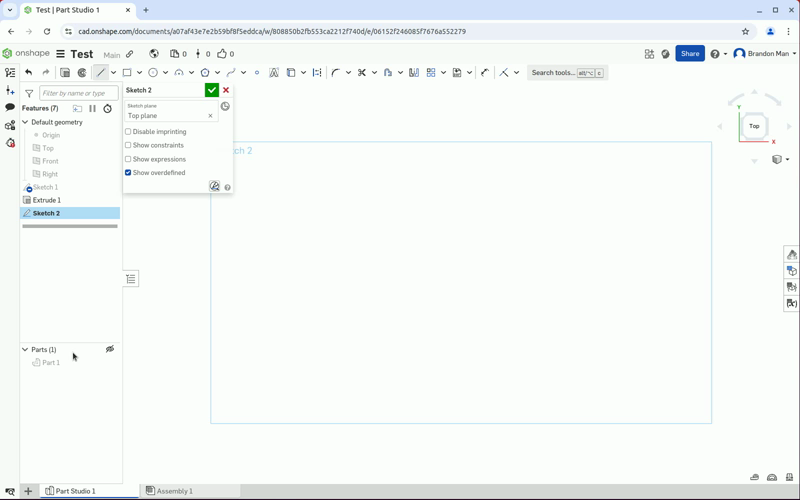
key_down(shift)
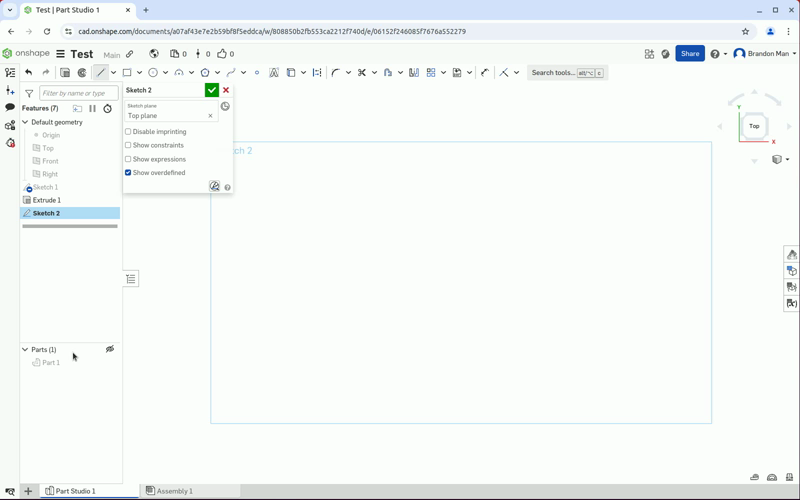
mouse_move(424, 312)
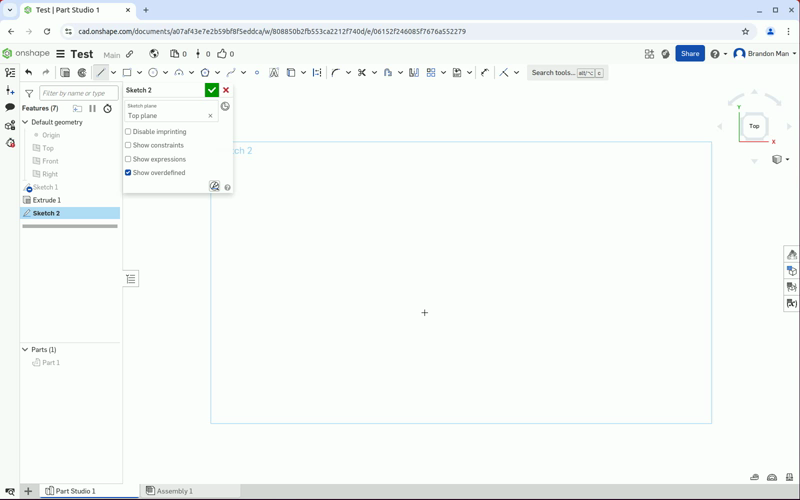
click(424, 312)
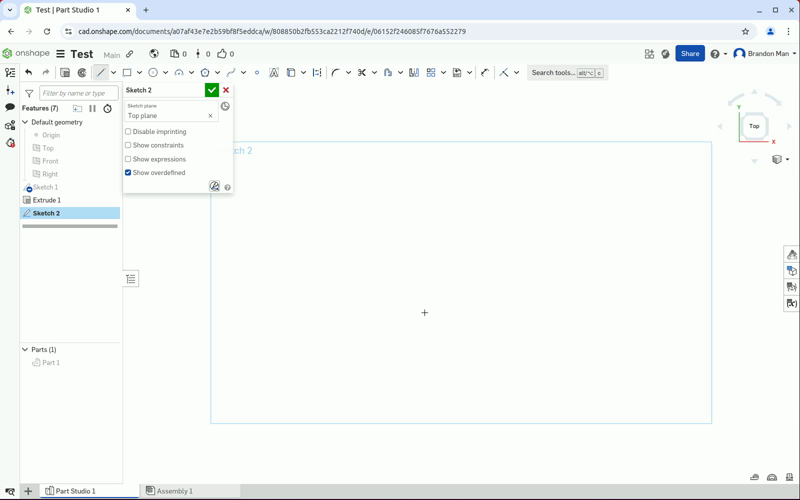
key_up(shift)
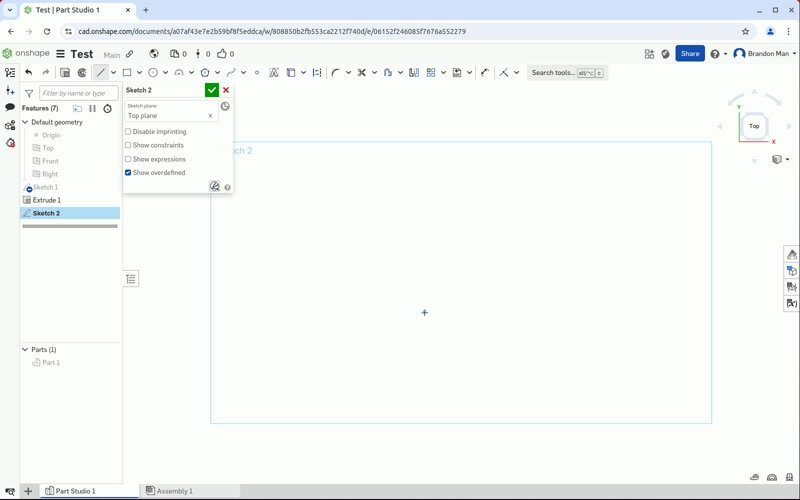
key_down(shift)
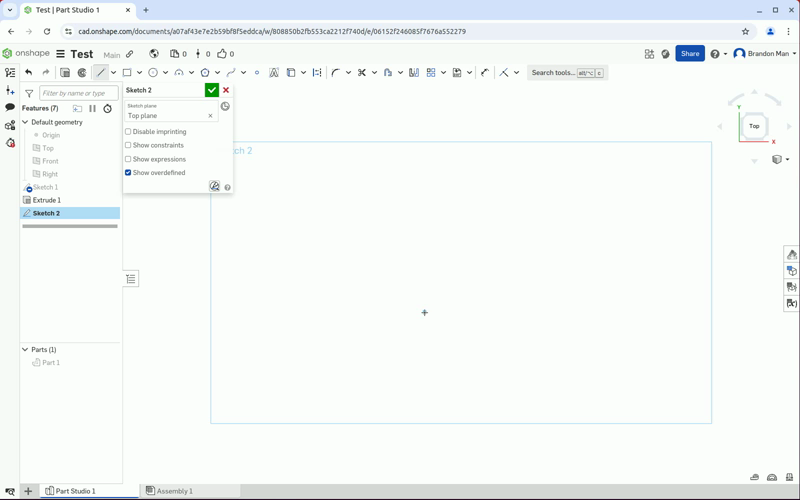
mouse_move(497, 312)
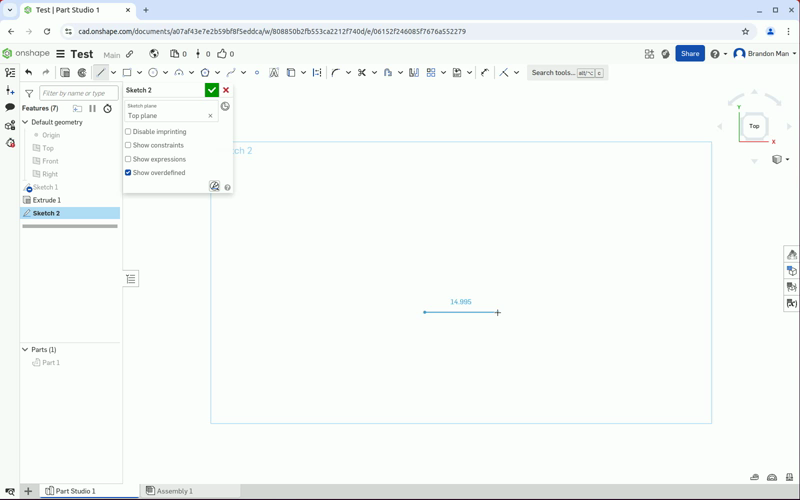
click(497, 312)
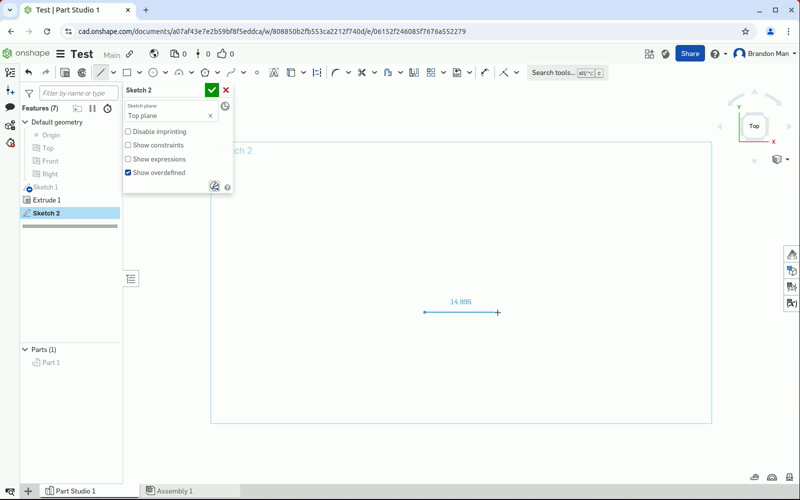
key_up(shift)
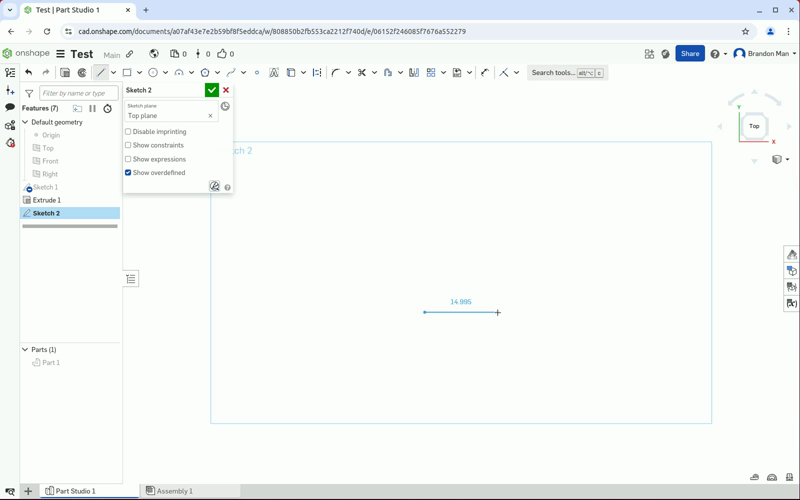
key_down(shift)
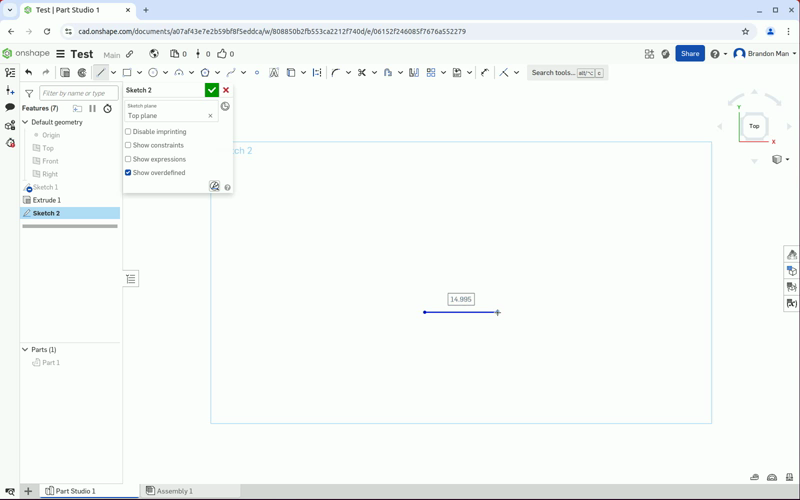
mouse_move(527, 312)
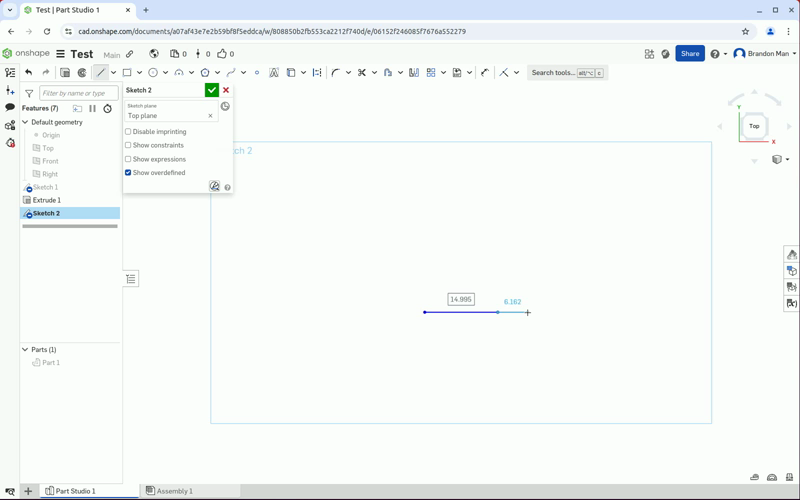
mouse_move(497, 260)
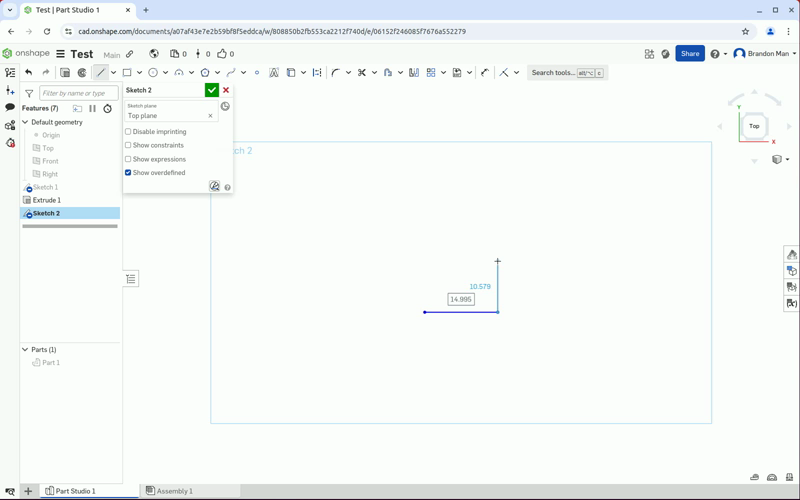
click(497, 260)
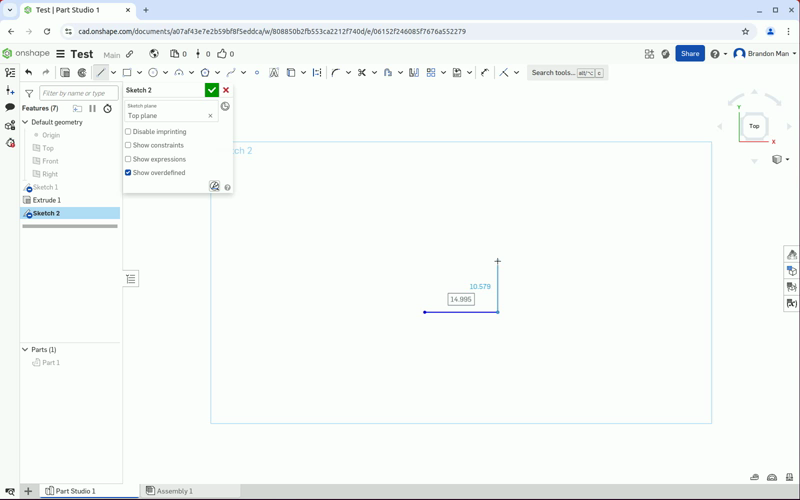
key_up(shift)
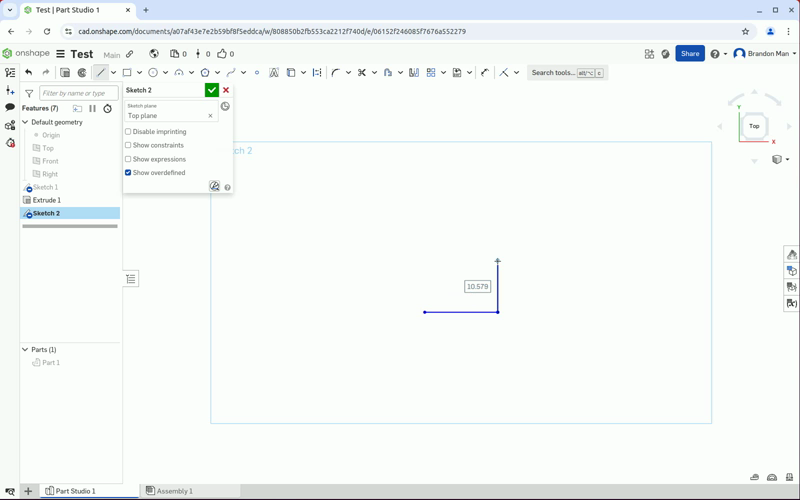
key_down(shift)
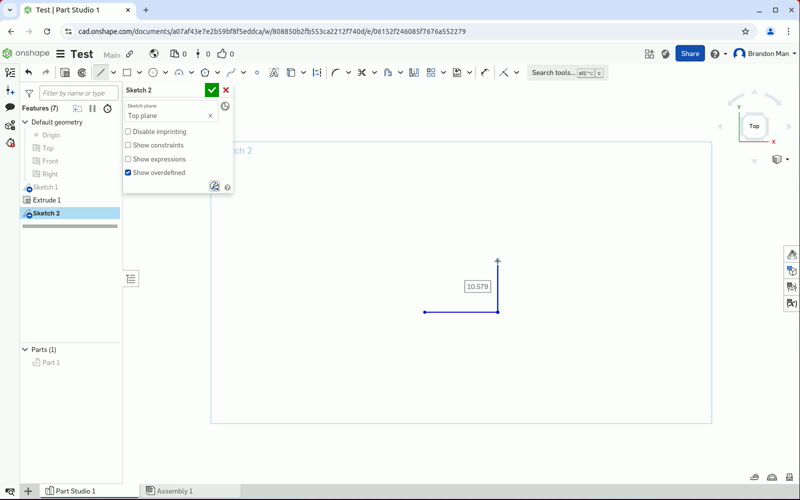
mouse_move(424, 260)
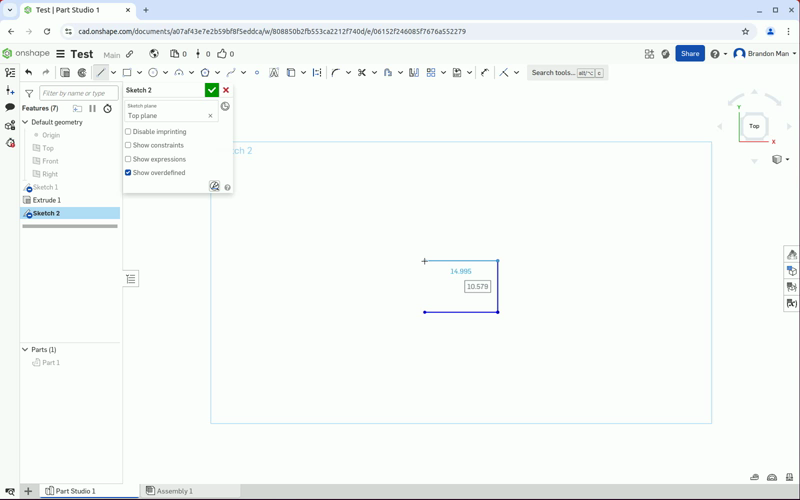
click(424, 260)
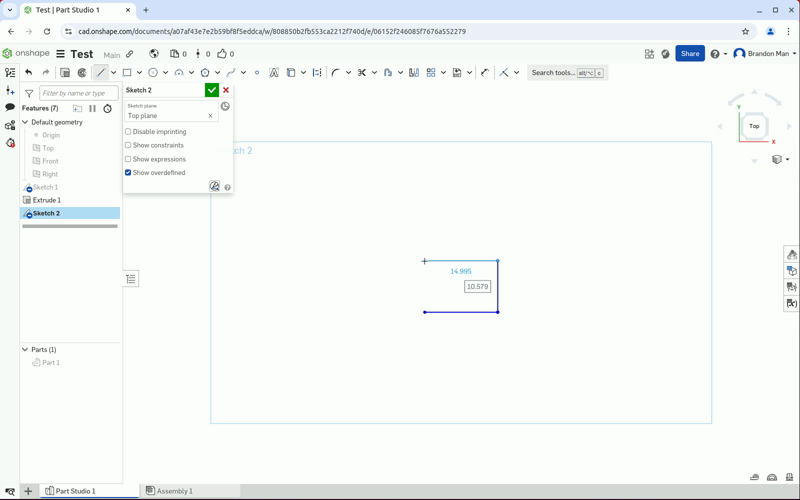
key_up(shift)
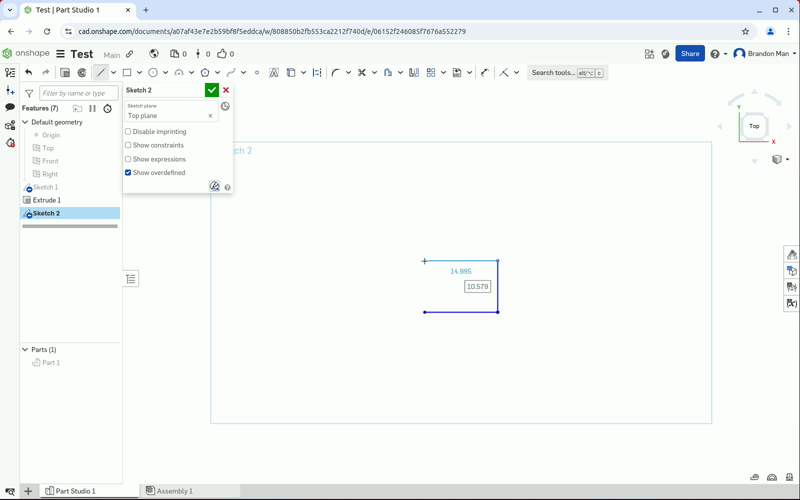
mouse_move(454, 260)
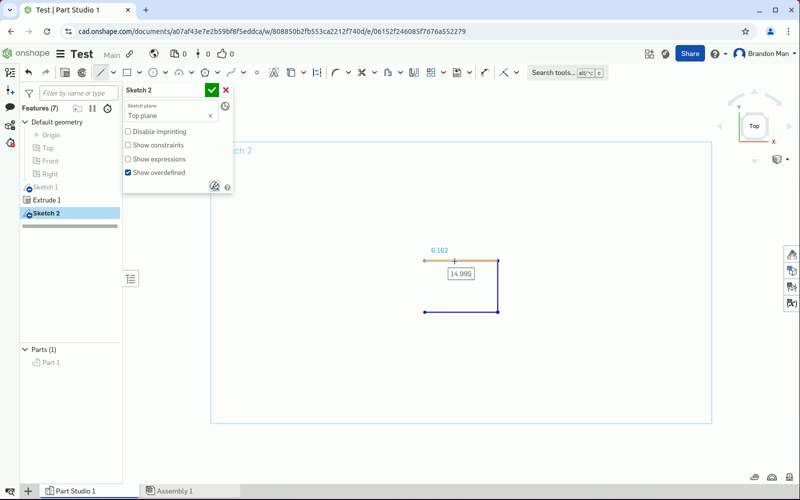
key_down(shift)
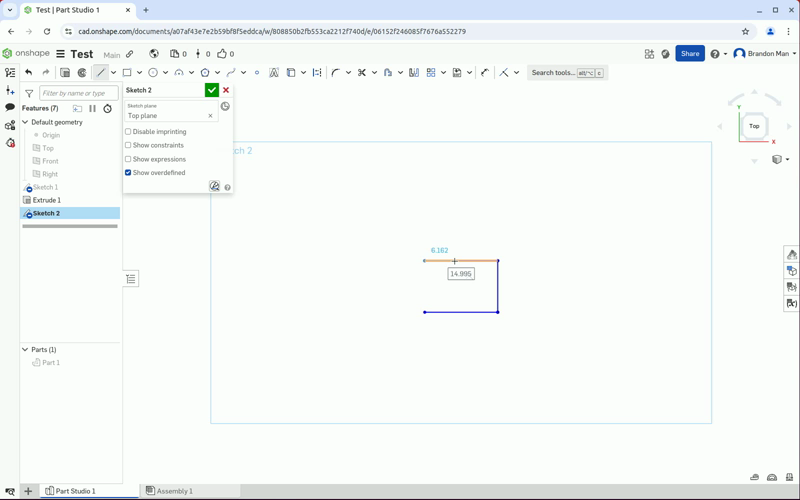
mouse_move(424, 312)
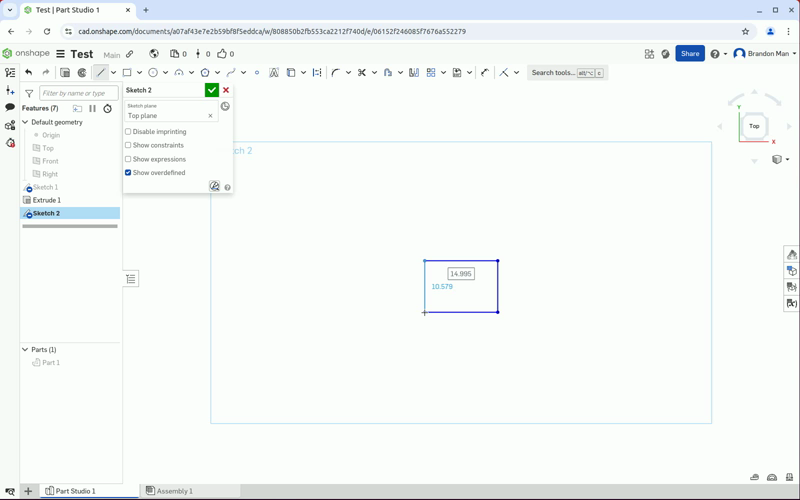
key_up(shift)
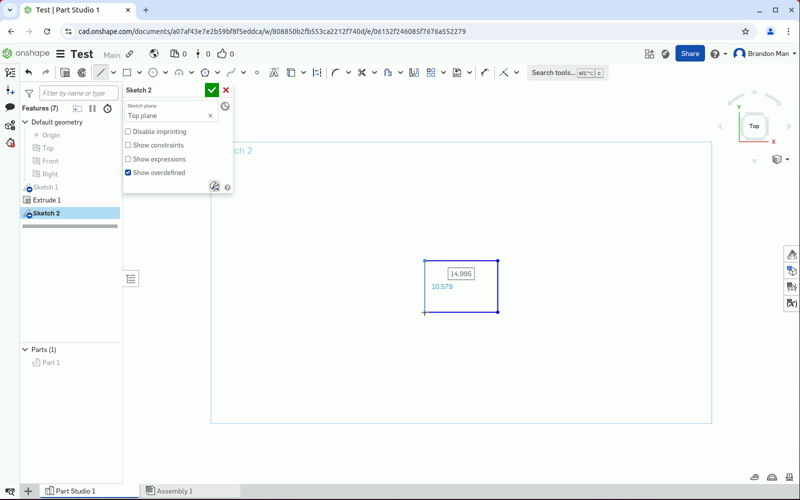
click(424, 312)
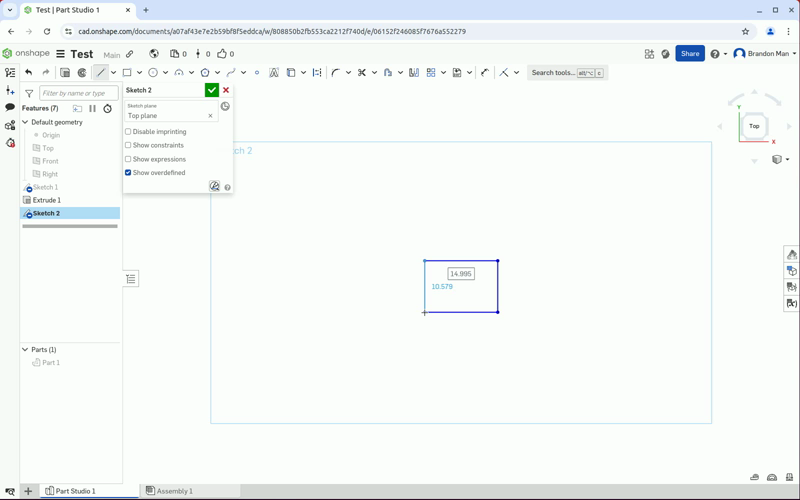
key(esc)
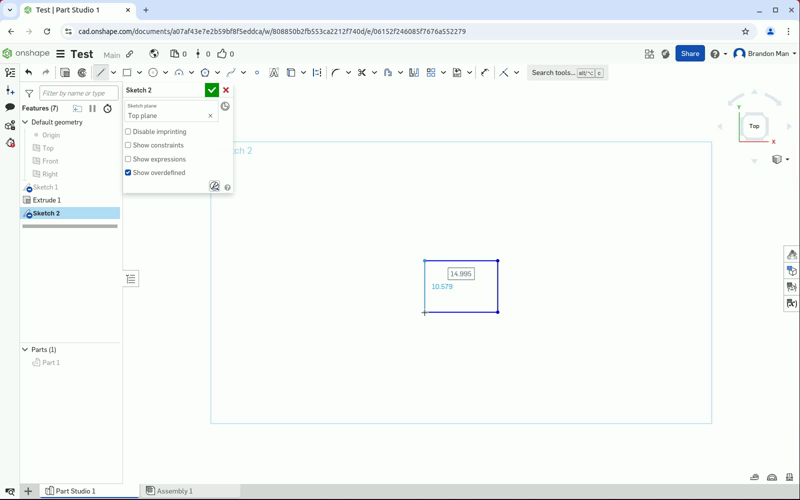
mouse_move(494, 295)
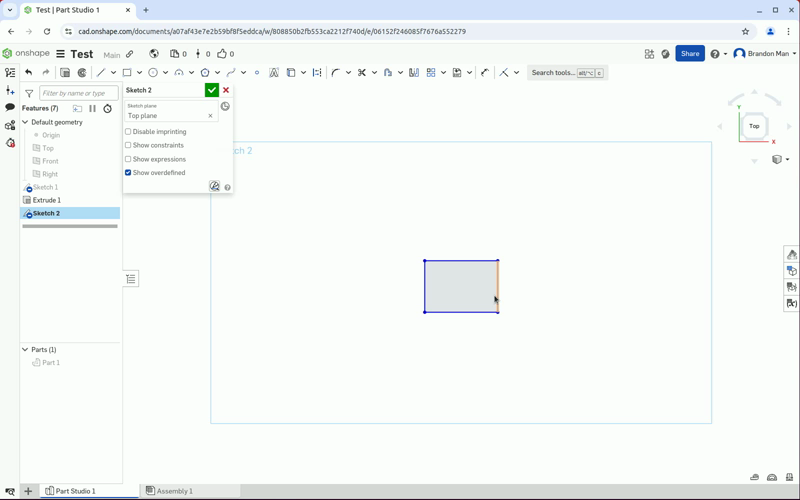
click(494, 295)
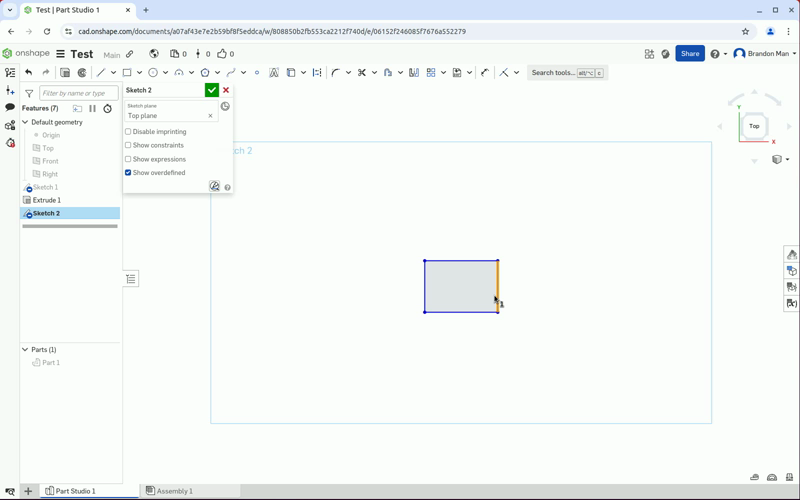
mouse_move(73, 352)
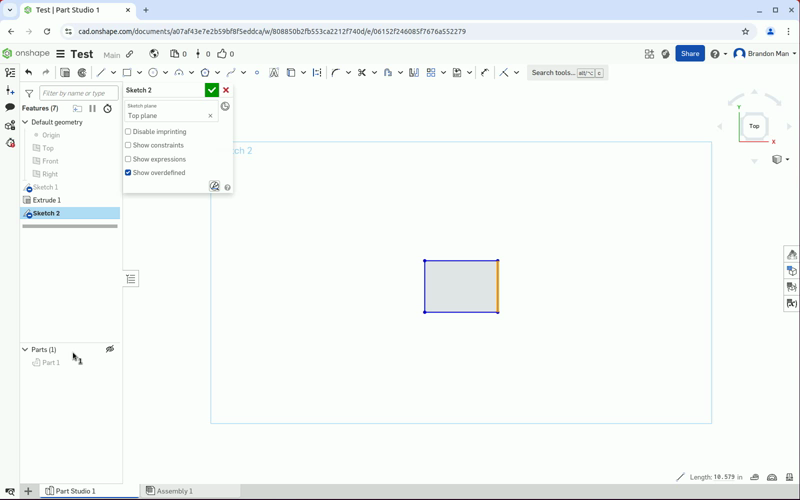
key(shift+y)
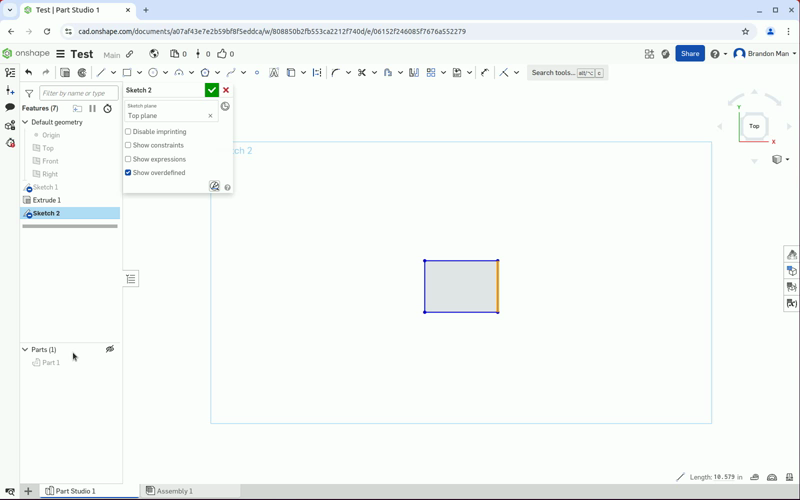
key(shift+e)
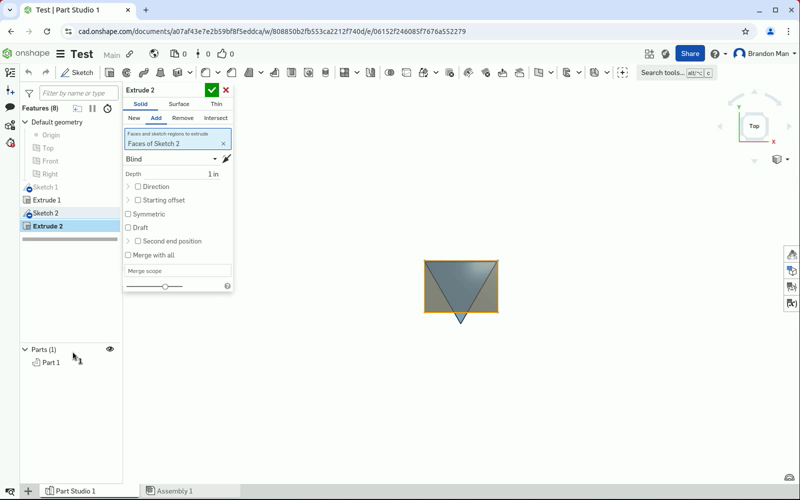
mouse_move(143, 106)
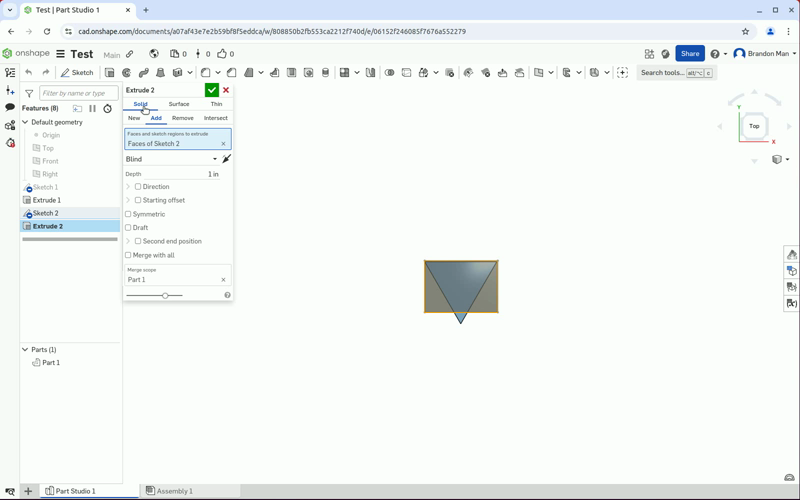
click(143, 106)
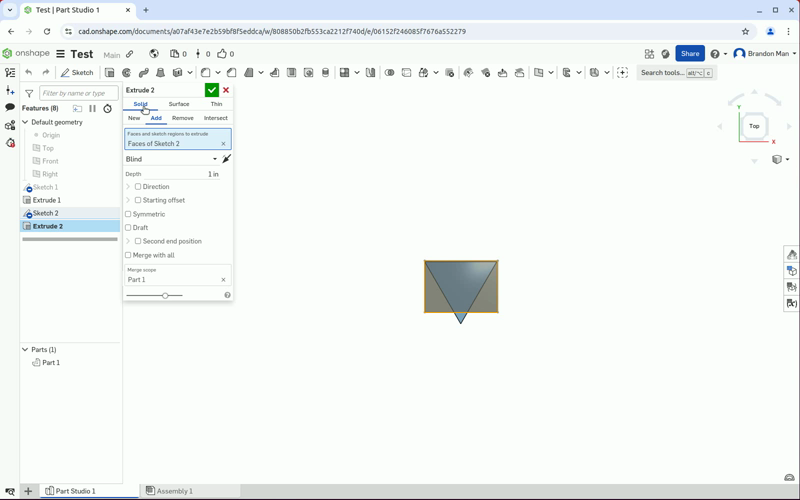
mouse_move(219, 120)
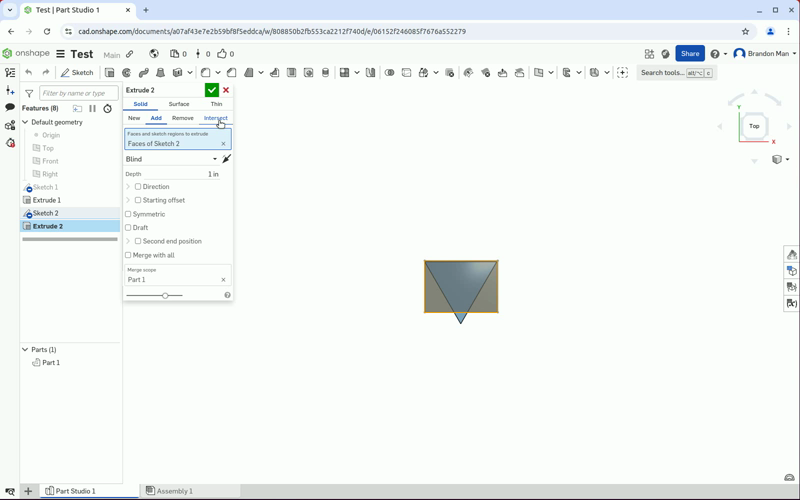
click(219, 120)
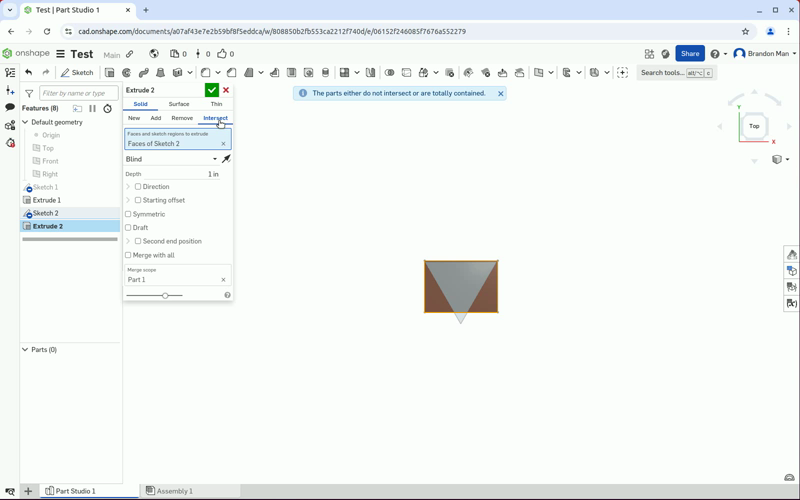
key(tab, 4)
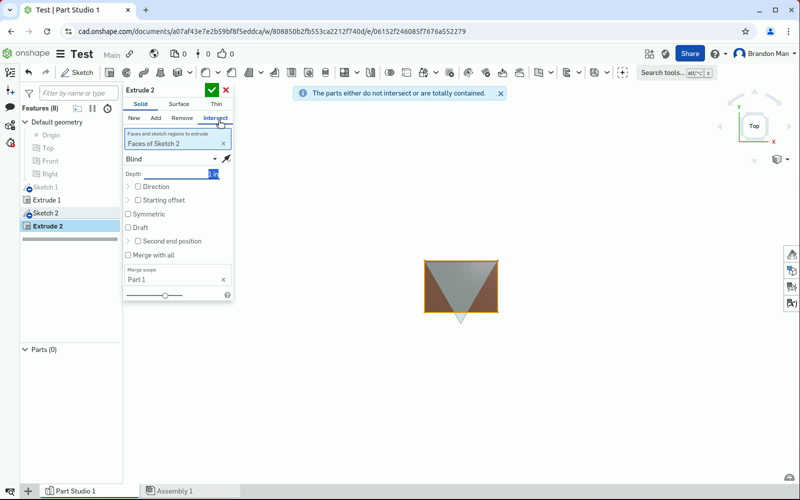
text(30.57)
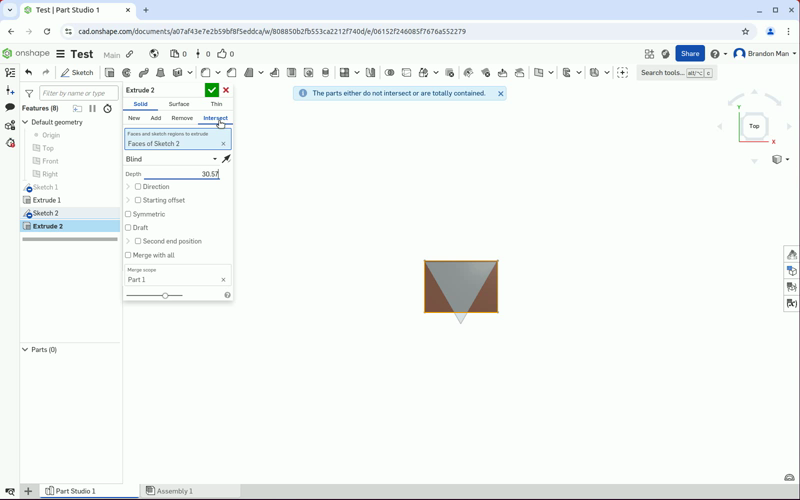
key(enter)
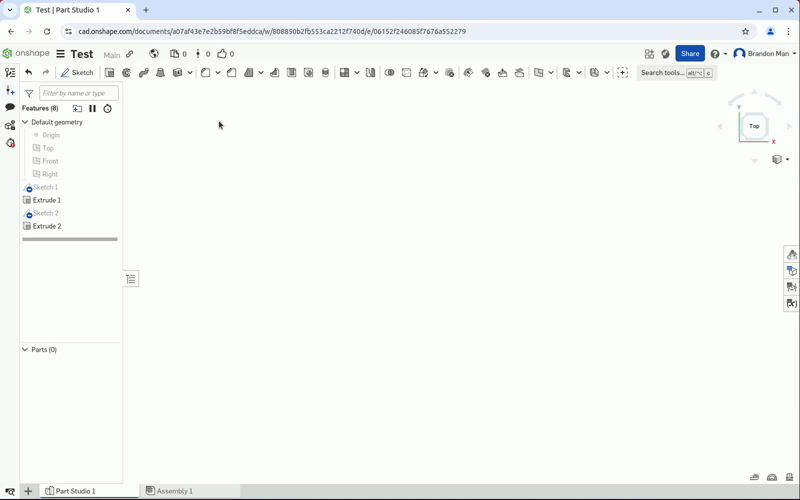
key(shift+h)
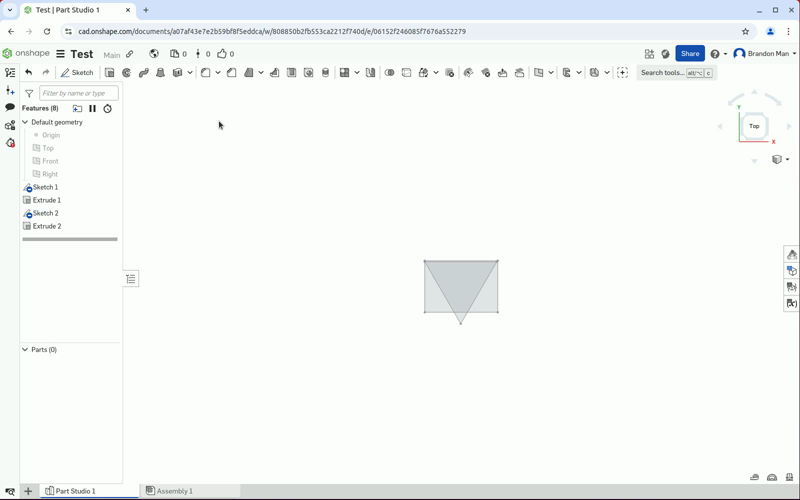
key(shift+h)
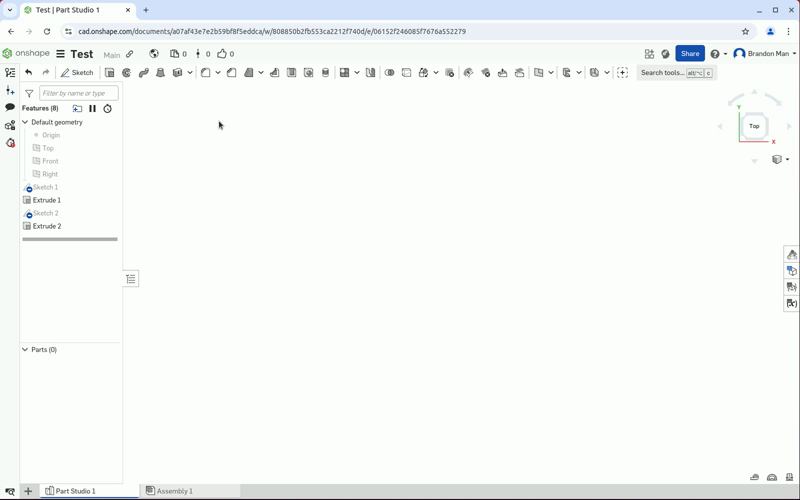
mouse_move(73, 189)
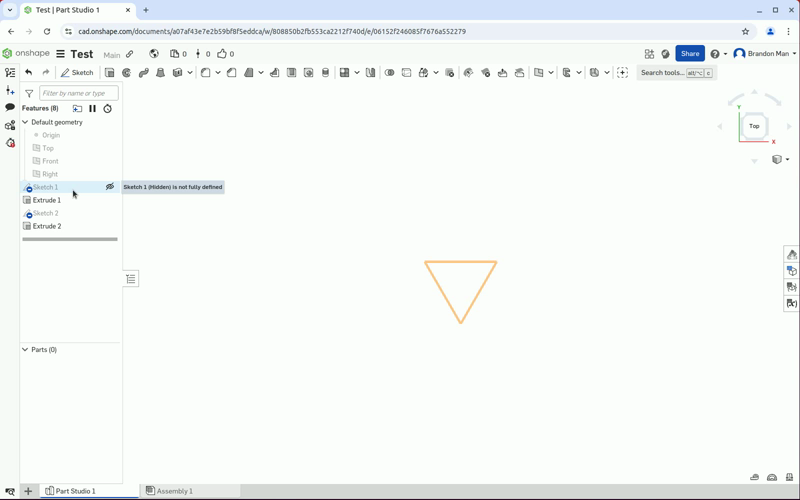
click(73, 189)
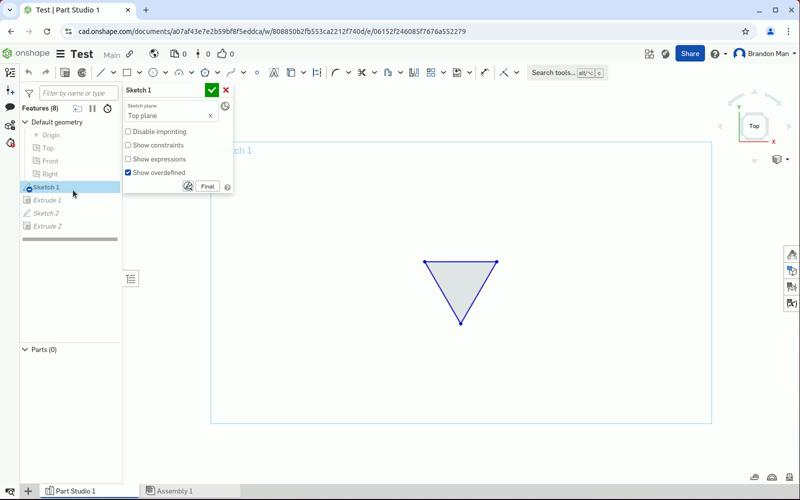
mouse_move(229, 92)
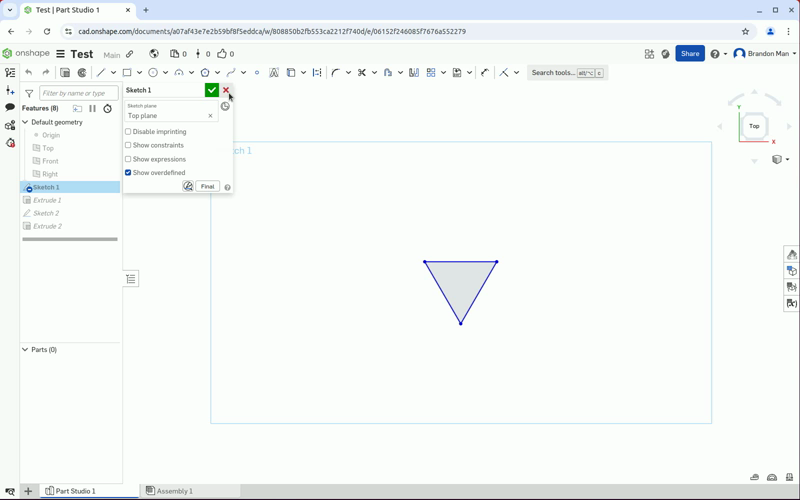
click(229, 92)
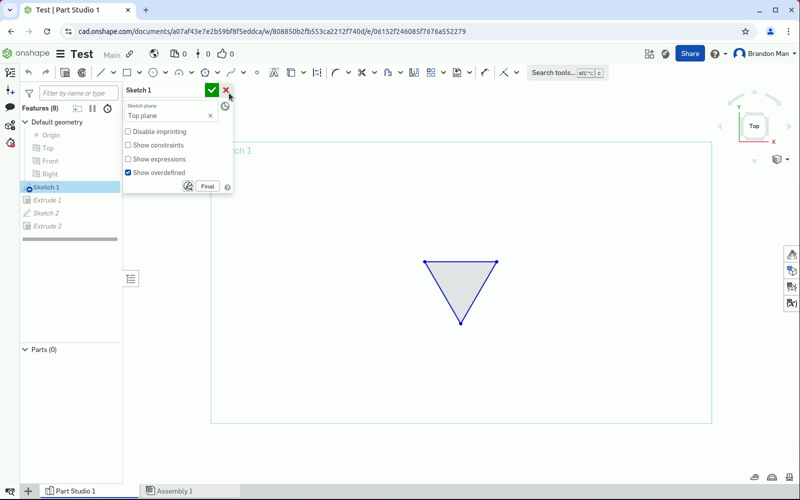
key(shift+s)
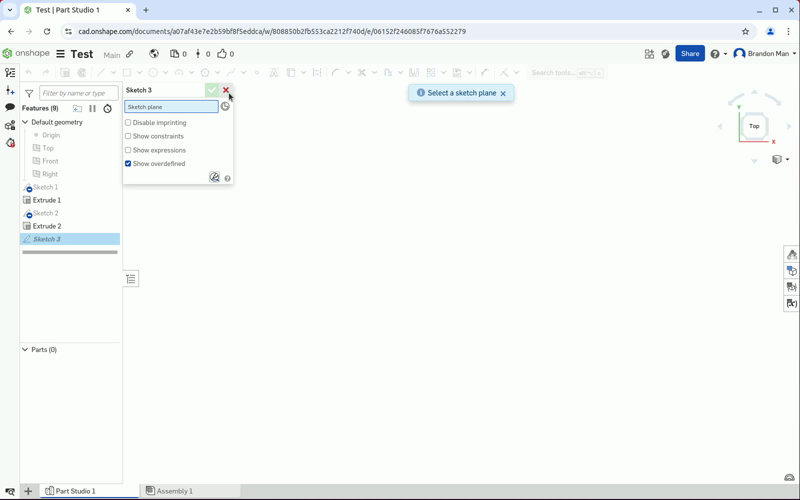
mouse_move(73, 150)
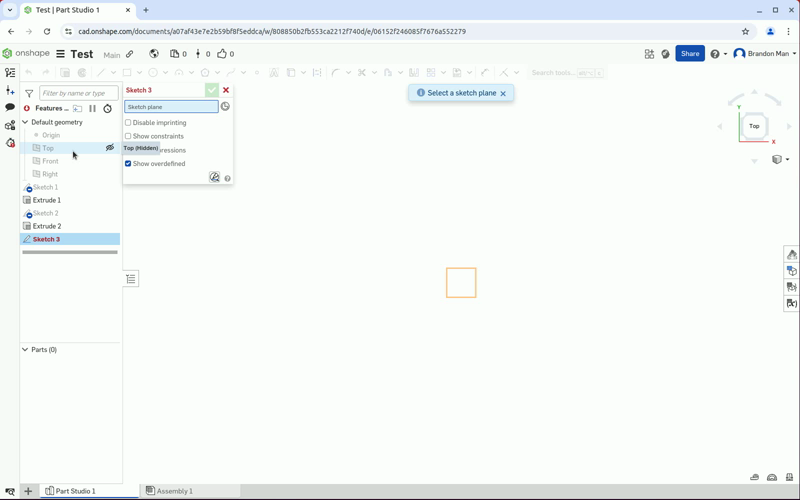
click(73, 150)
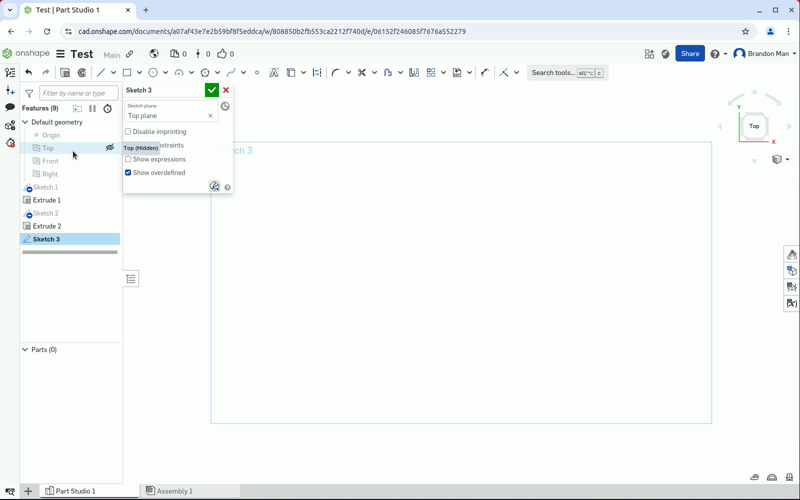
mouse_move(73, 352)
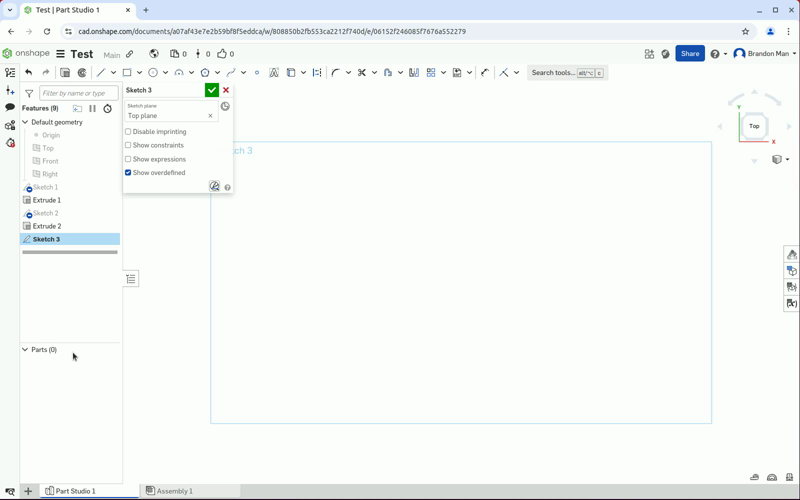
key(y)
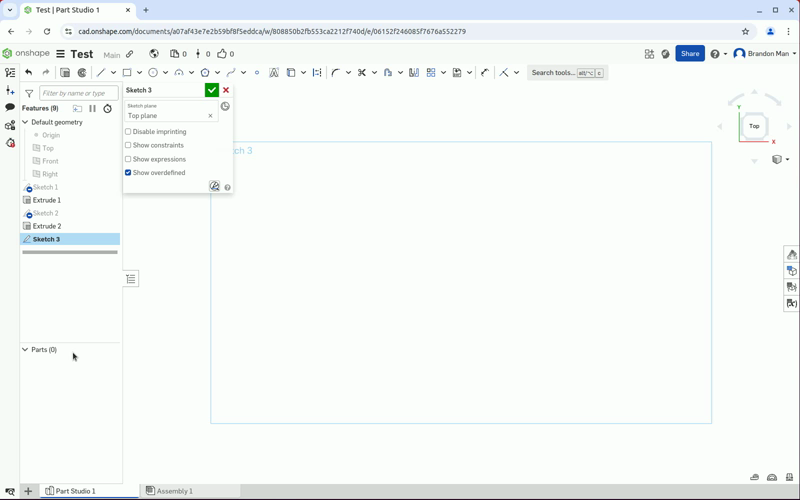
key(c)
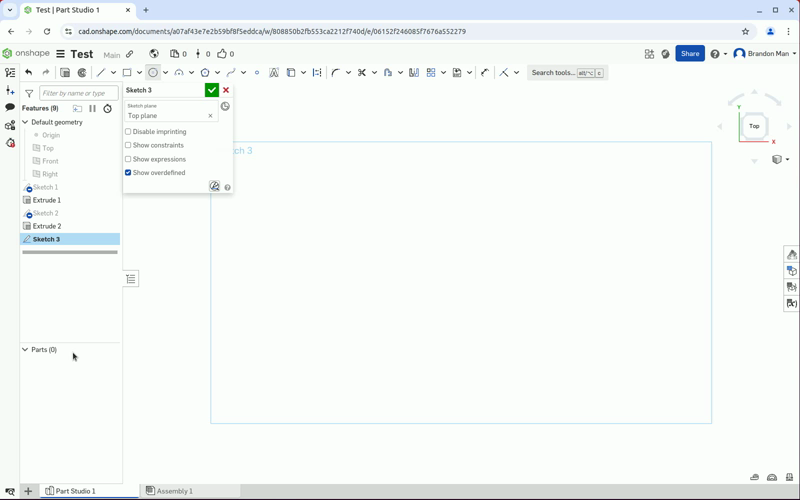
key_down(shift)
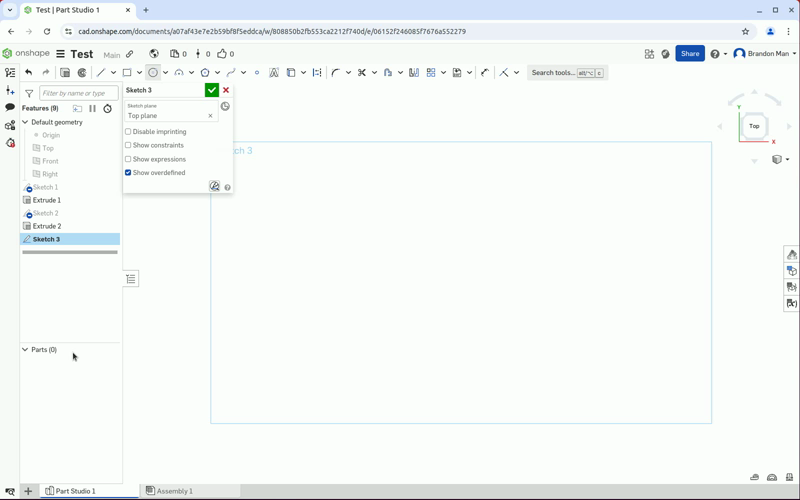
mouse_move(461, 282)
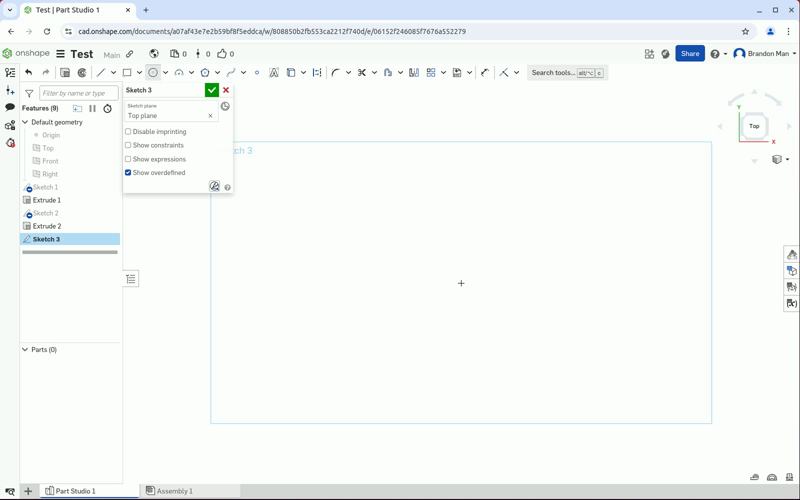
click(461, 282)
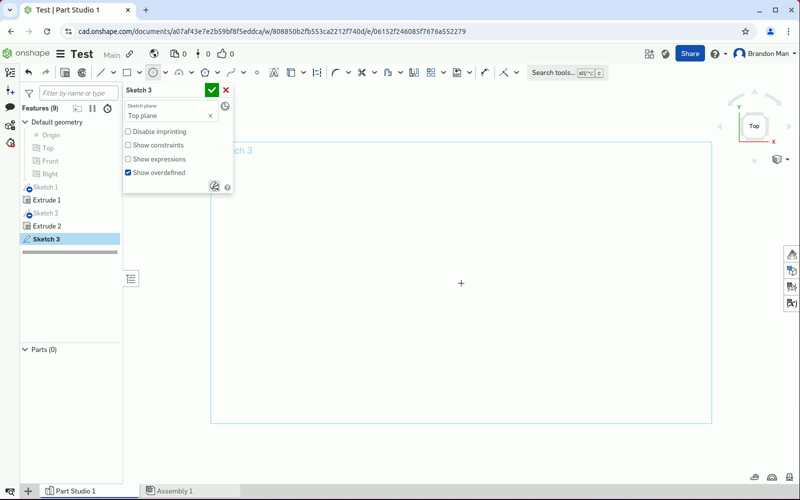
key_up(shift)
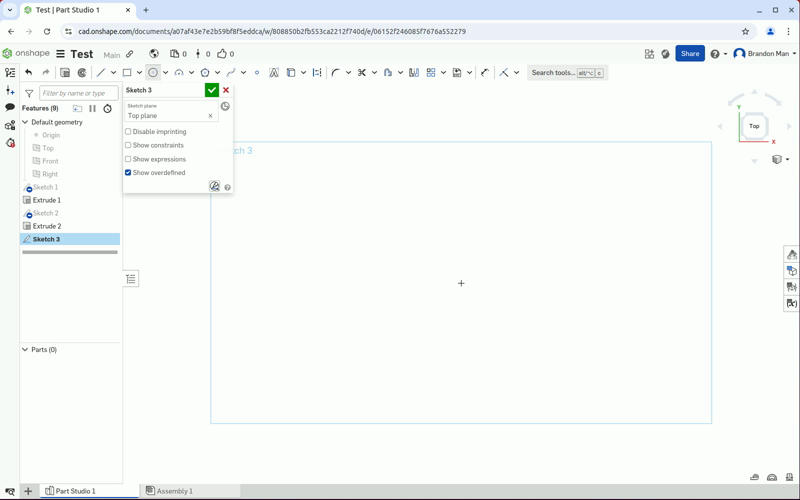
mouse_move(474, 282)
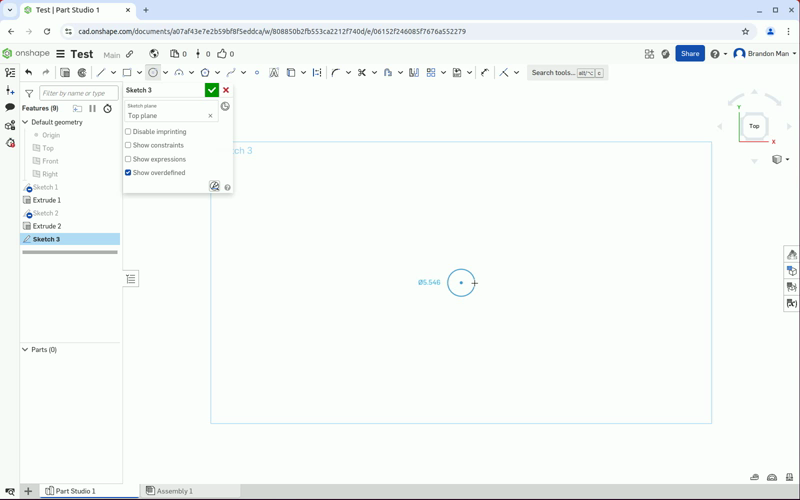
click(474, 282)
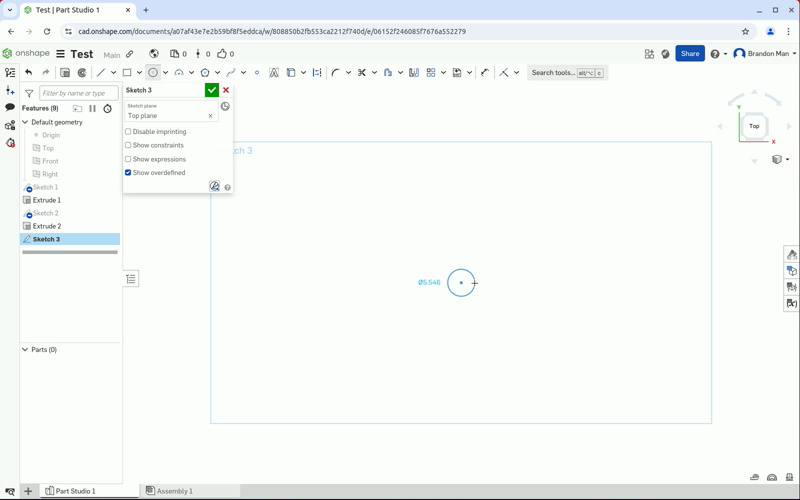
key(esc)
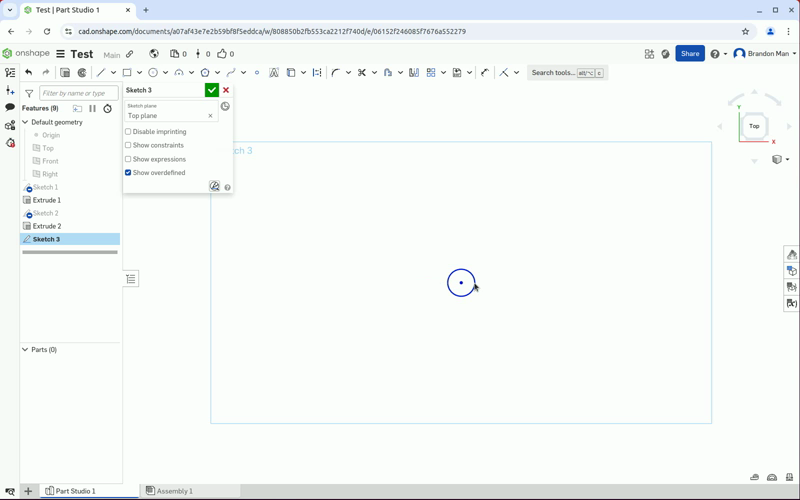
mouse_move(450, 276)
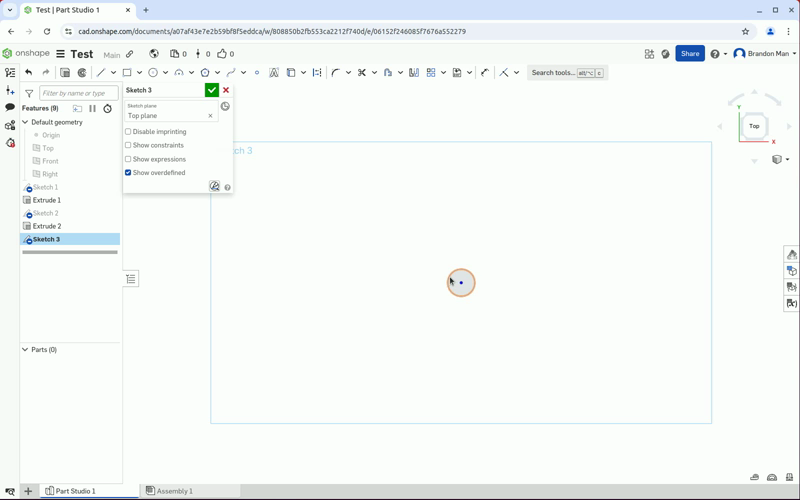
scroll(6)
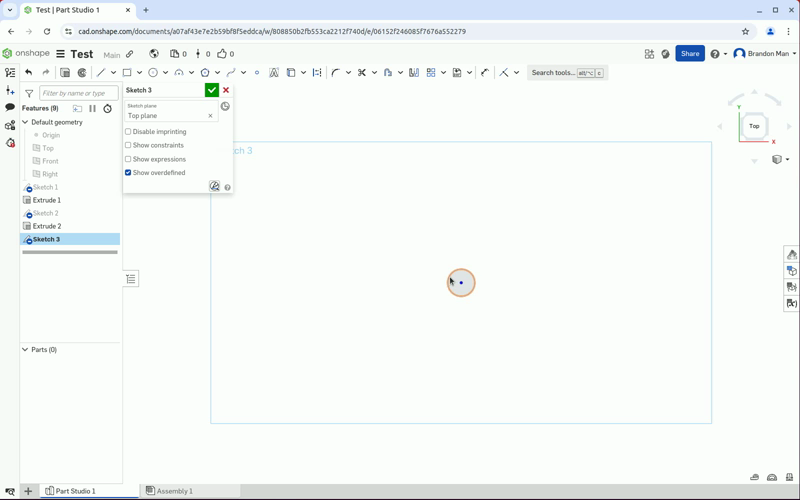
scroll(6)
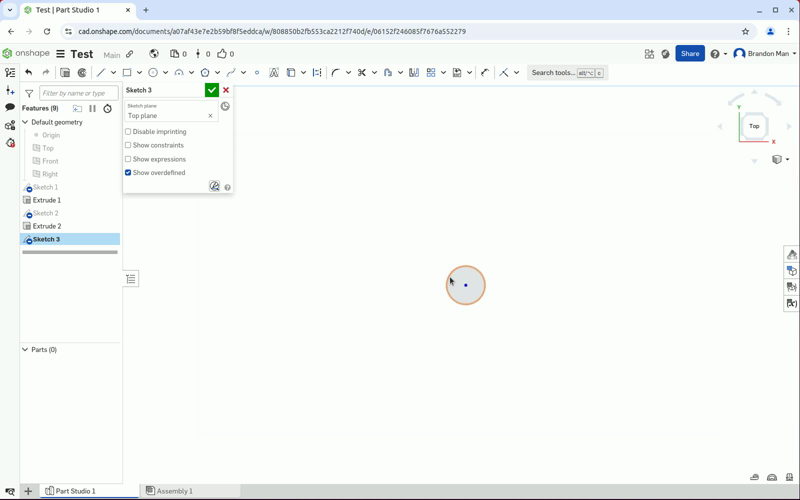
scroll(6)
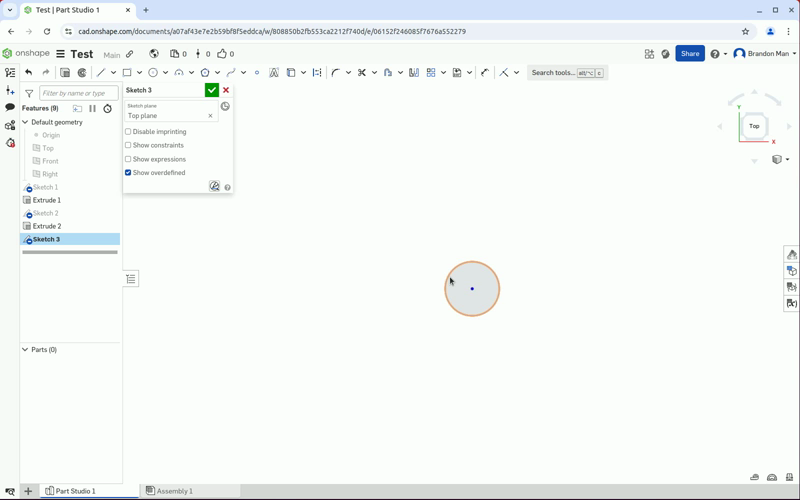
scroll(6)
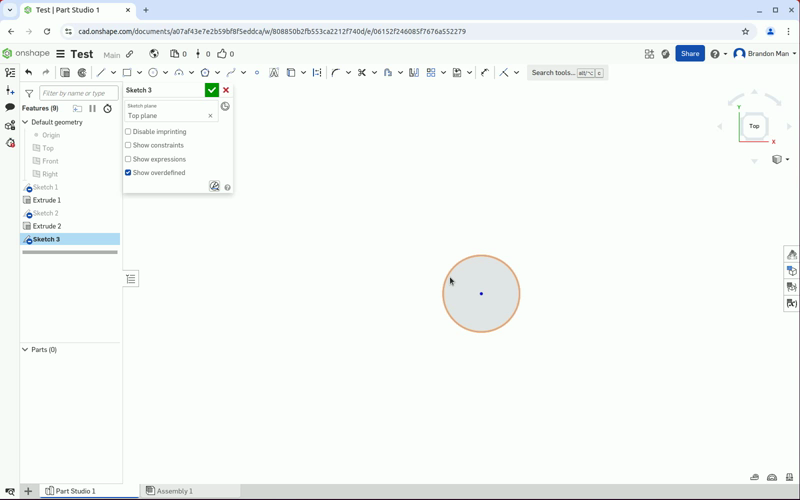
scroll(6)
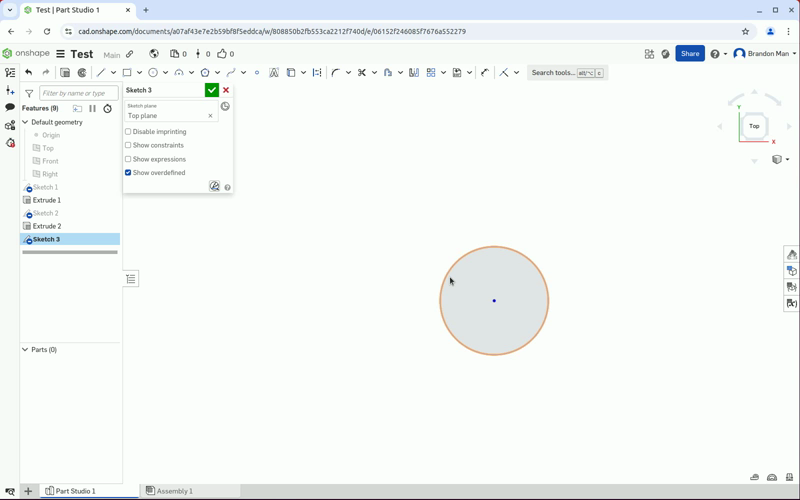
scroll(6)
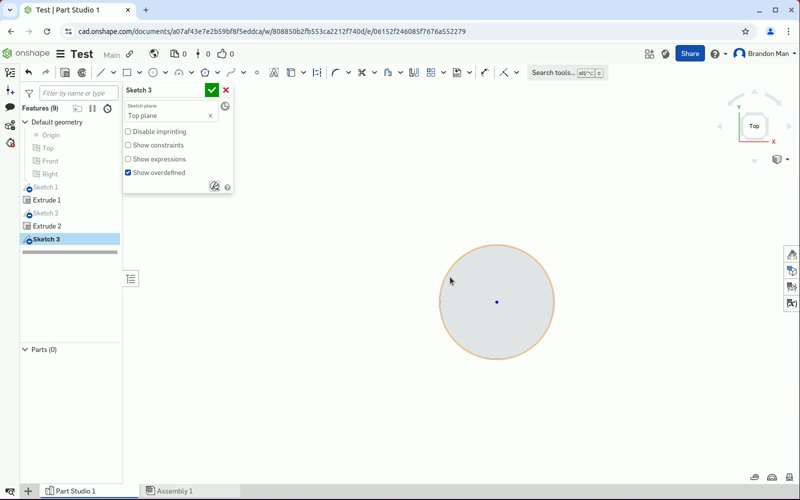
scroll(6)
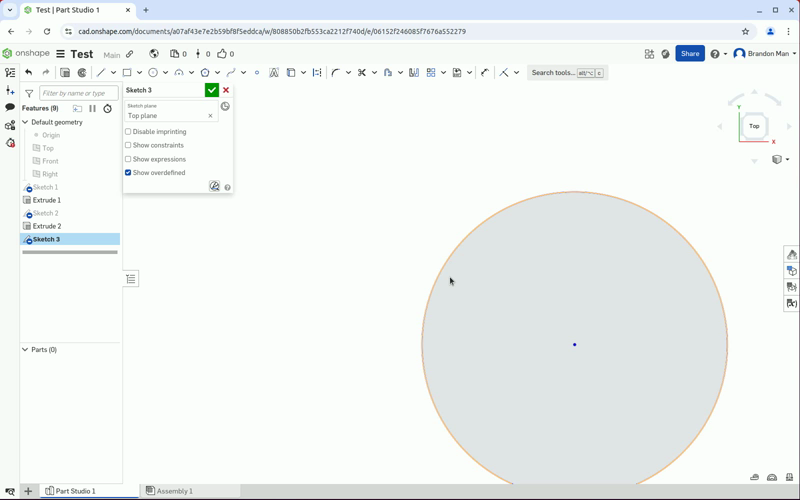
click(450, 276)
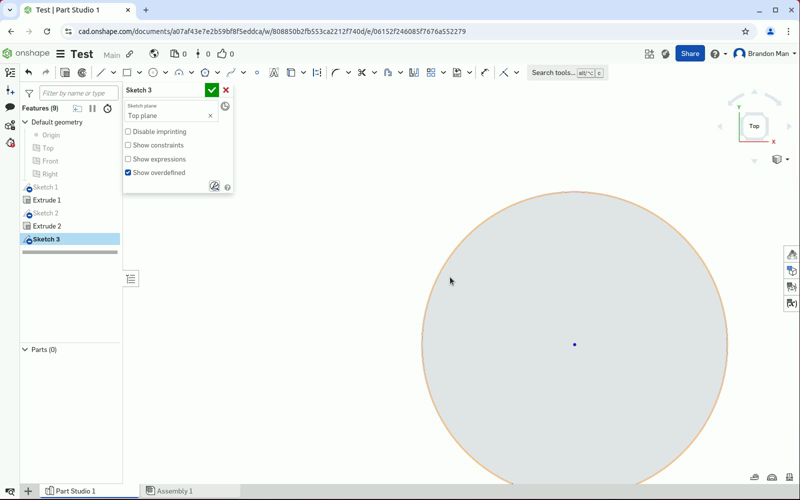
scroll(-6)
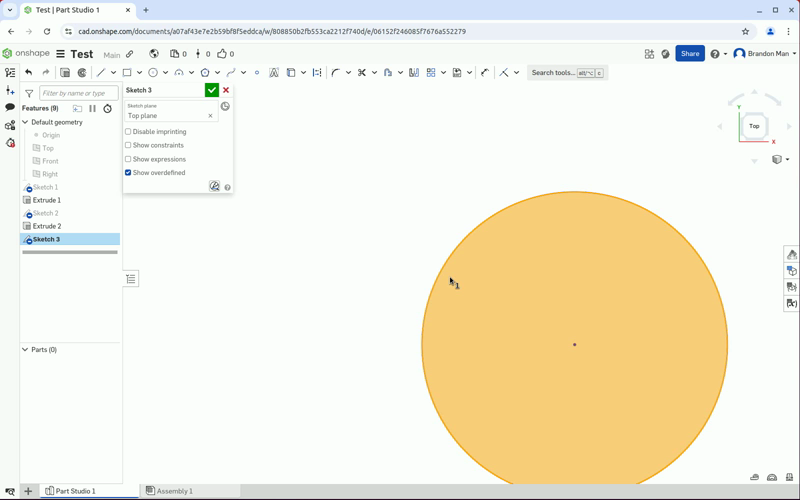
scroll(-6)
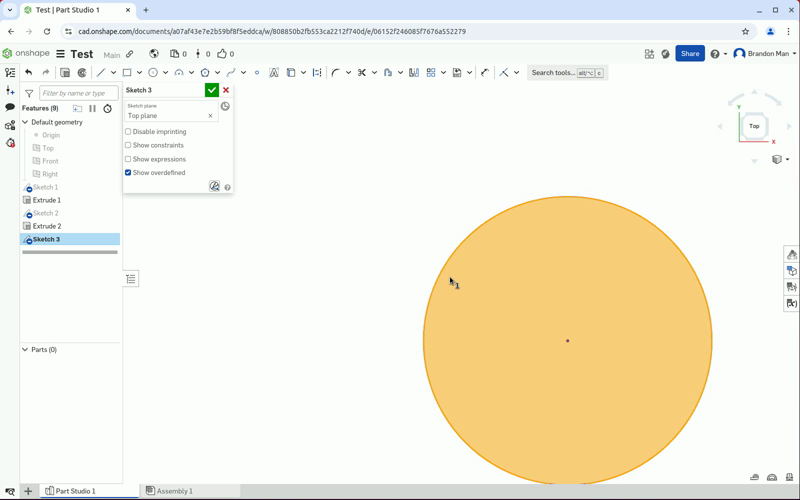
scroll(-6)
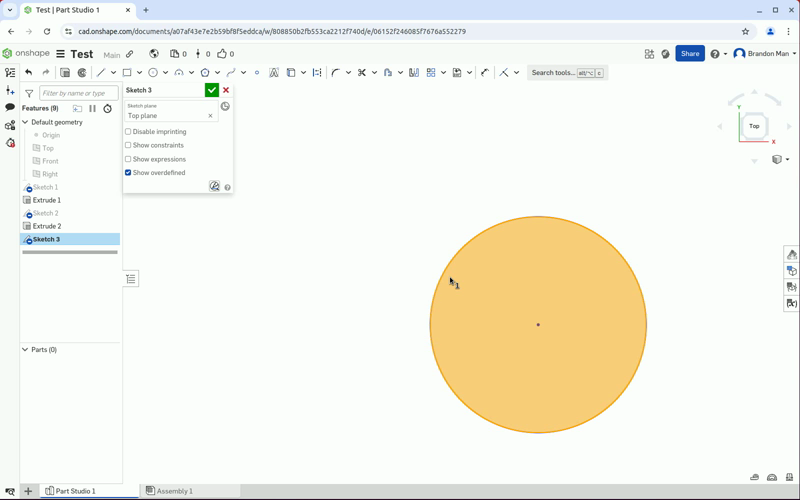
scroll(-6)
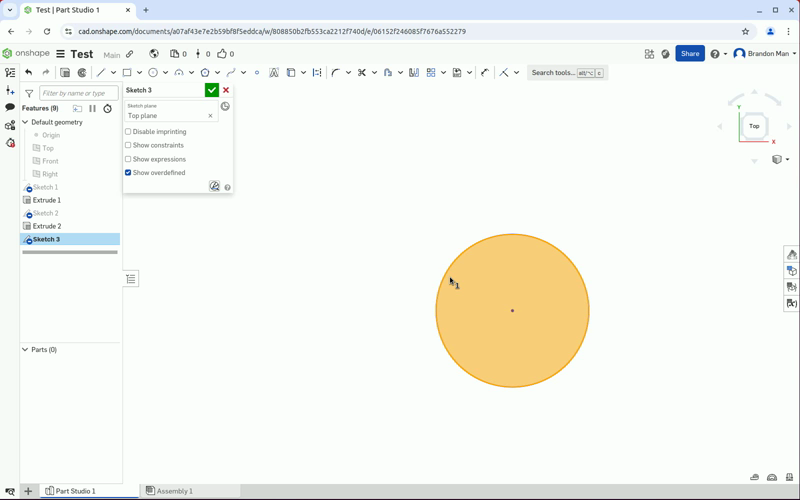
scroll(-6)
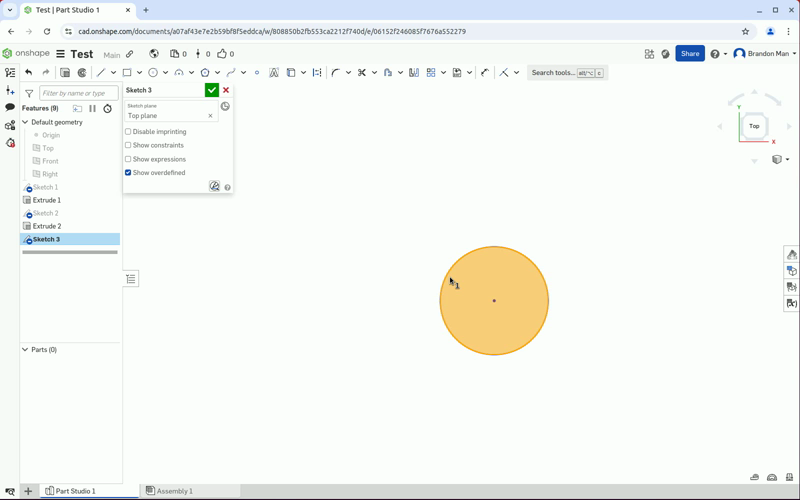
scroll(-6)
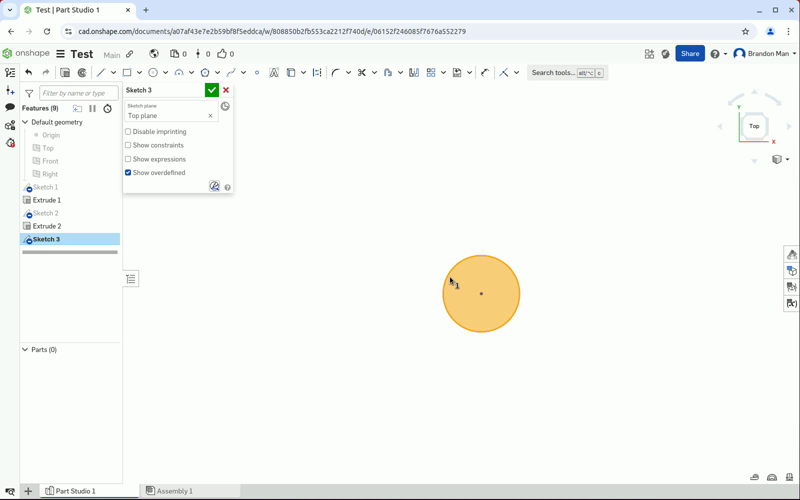
scroll(-6)
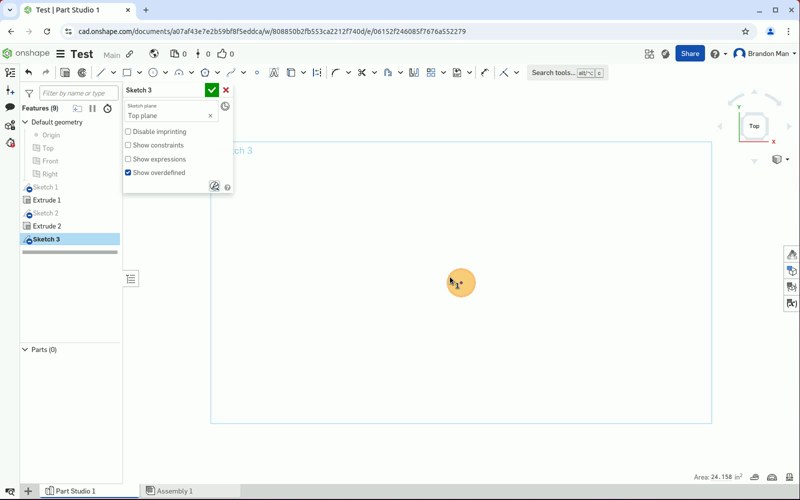
mouse_move(73, 352)
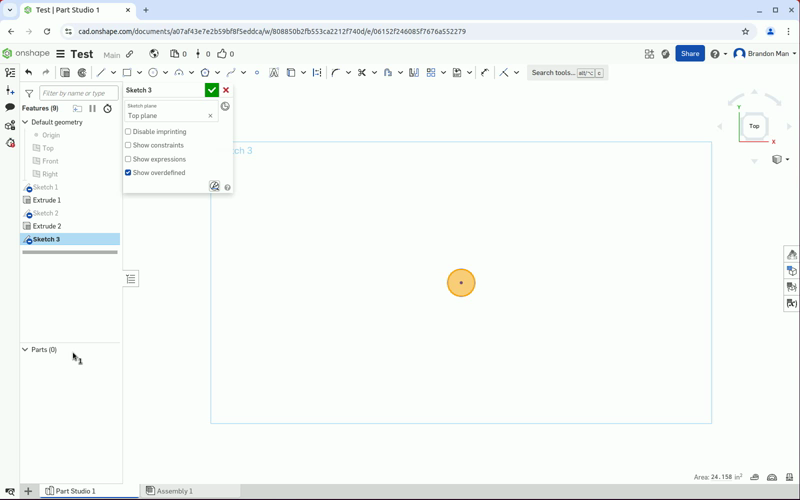
key(shift+y)
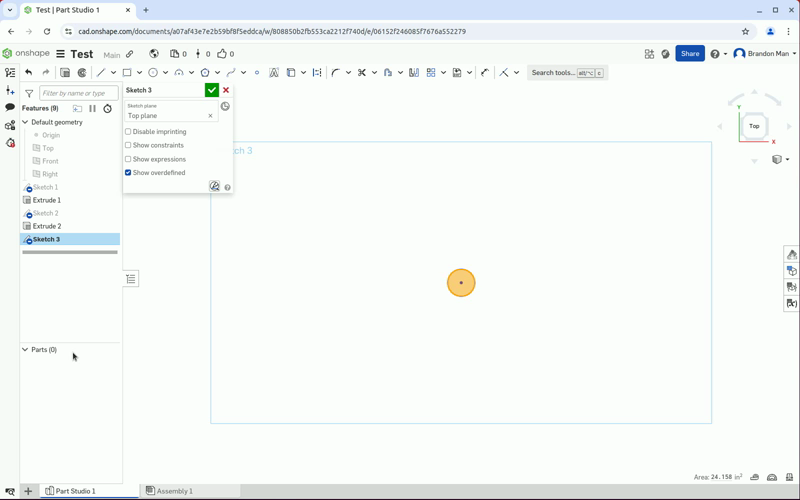
key(shift+e)
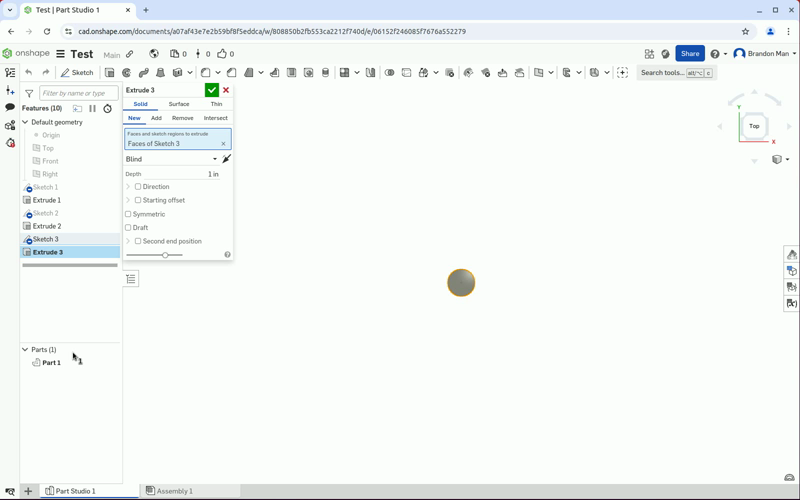
mouse_move(143, 106)
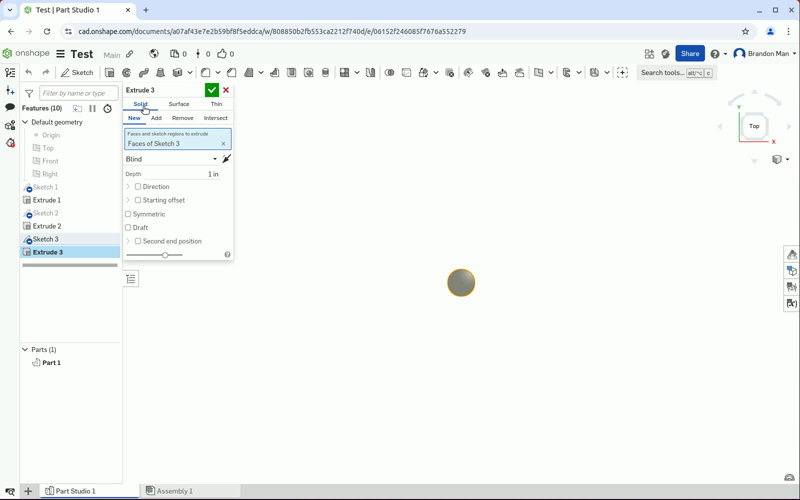
click(143, 106)
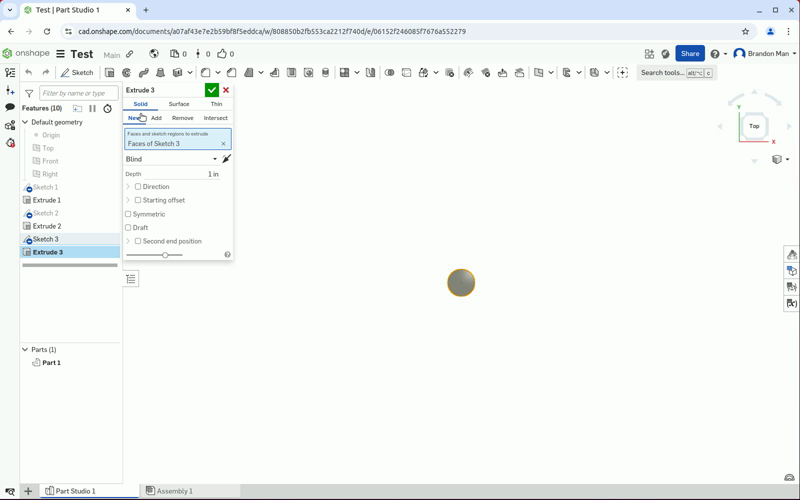
mouse_move(137, 120)
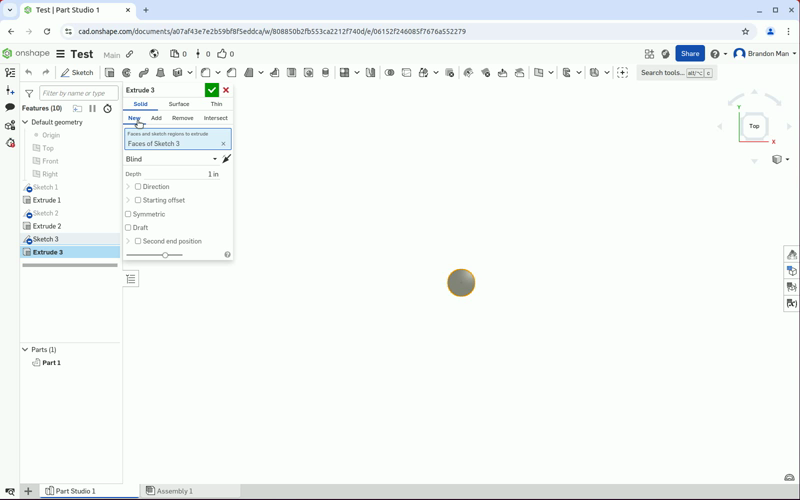
click(137, 120)
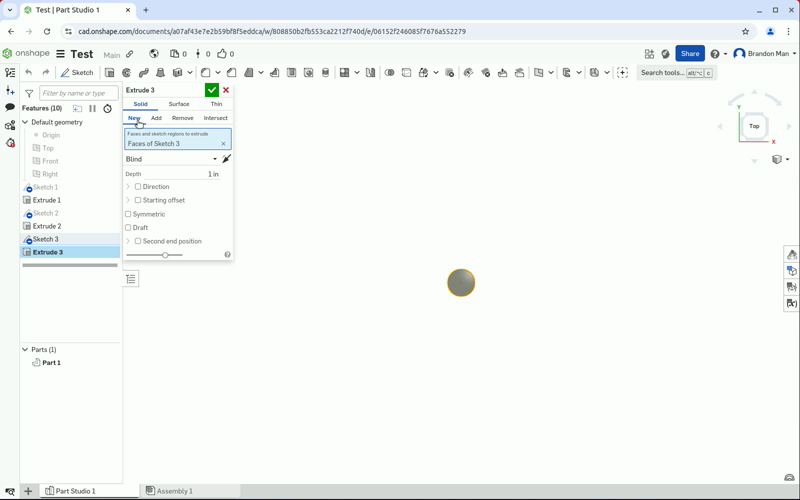
key(tab, 4)
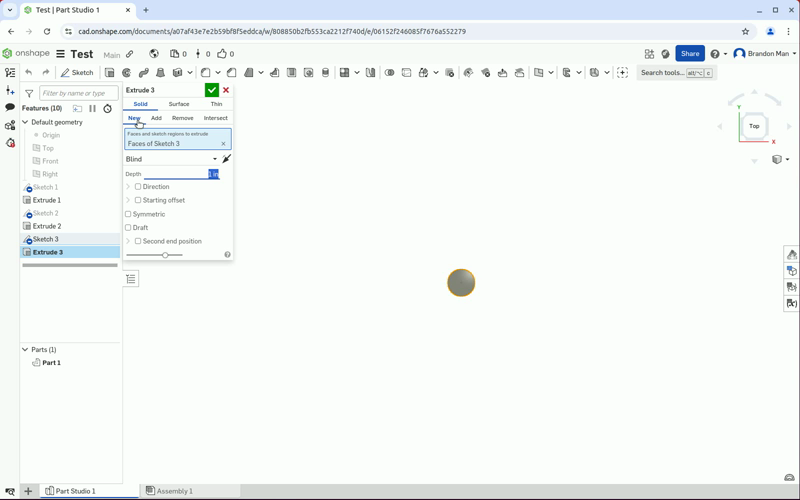
text(23.108)
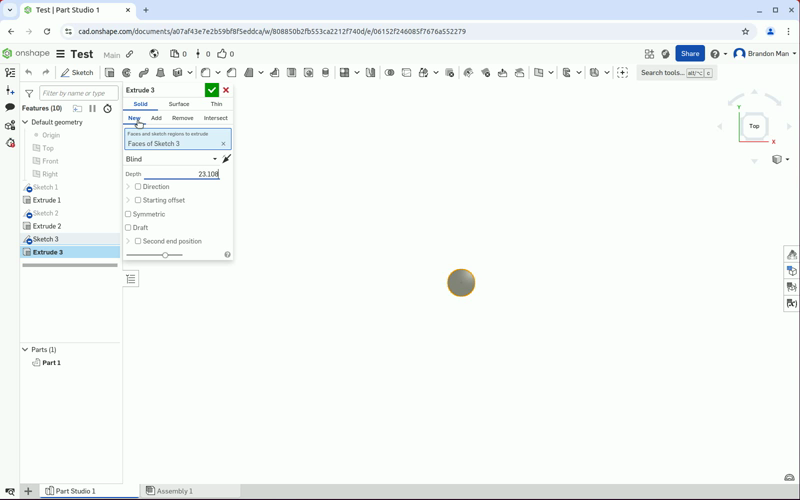
key(enter)
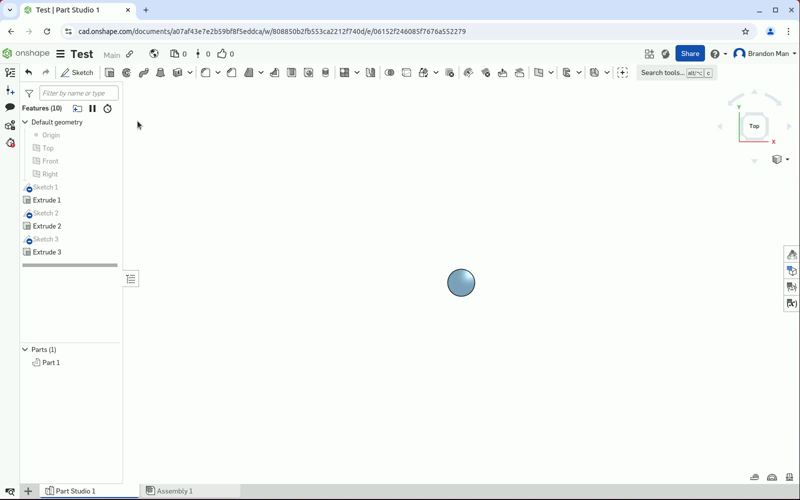
key(shift+h)
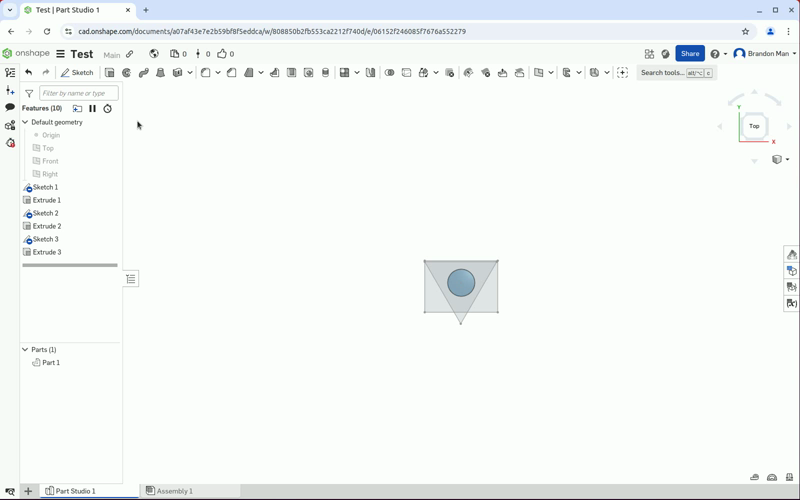
key(shift+h)
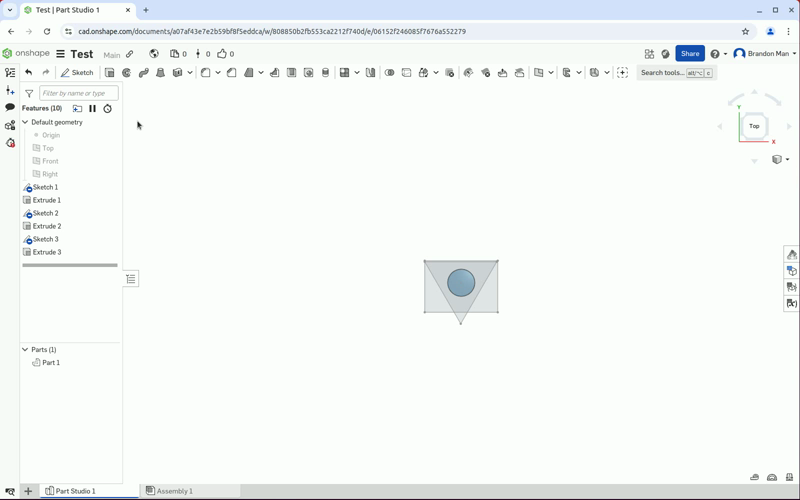
key(shift+7)
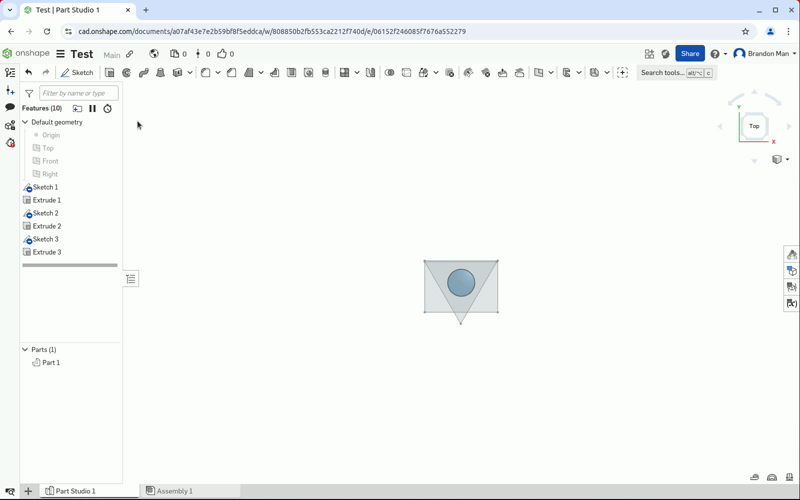
key(up, 3)
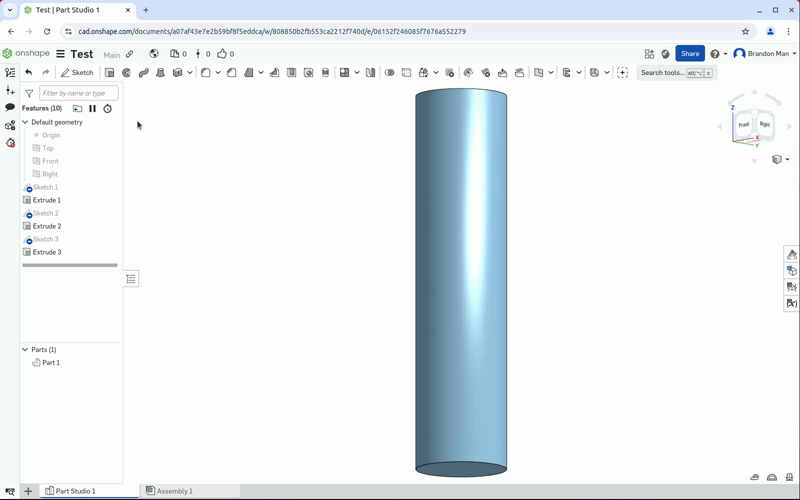
key(left, 3)
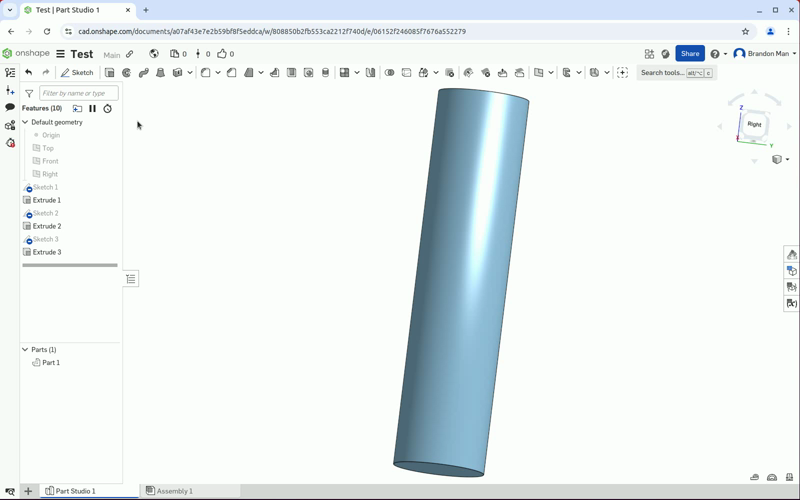
key(right, 3)
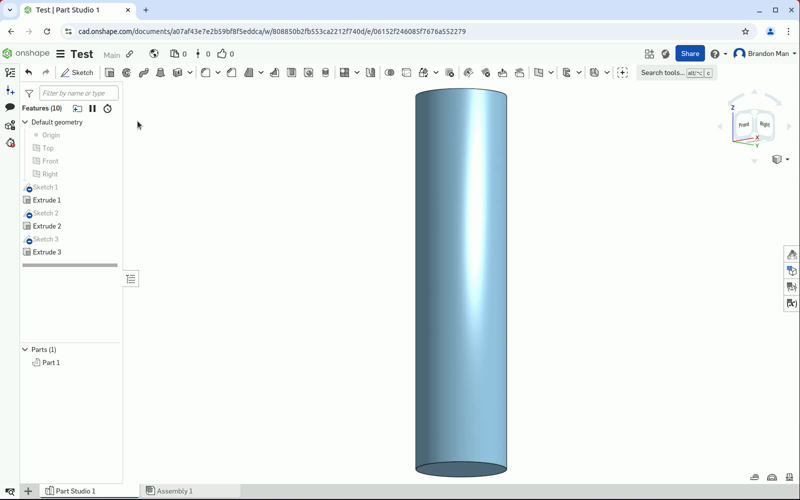
key(down, 3)
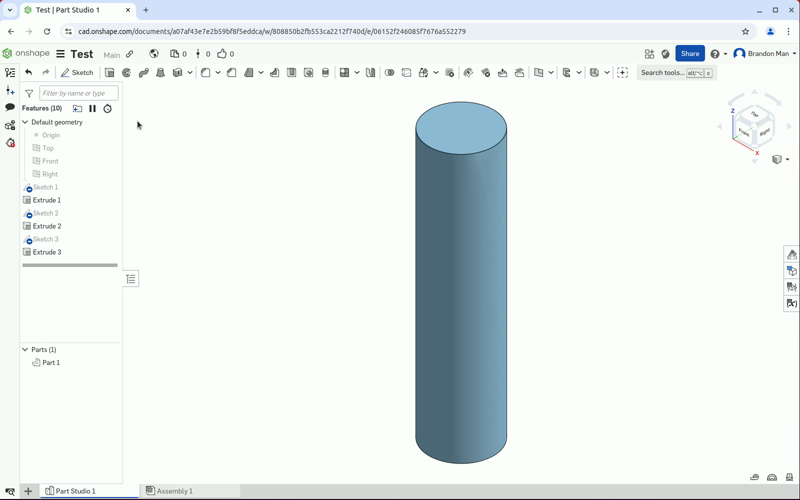
mouse_move(73, 189)
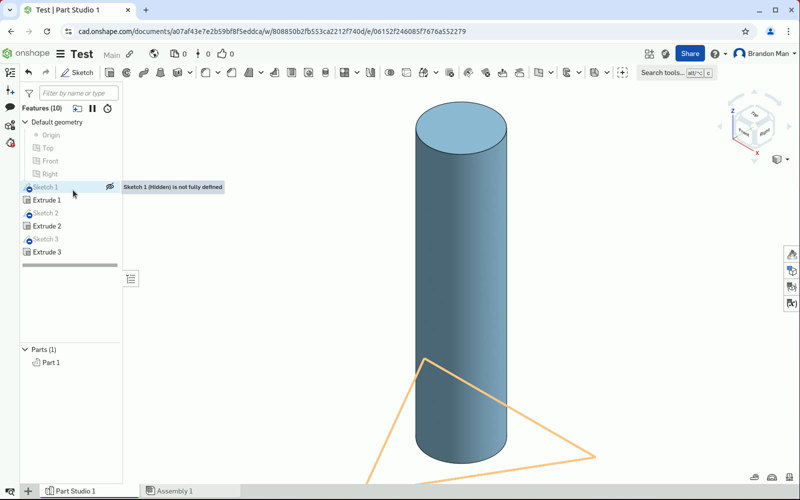
click(73, 189)